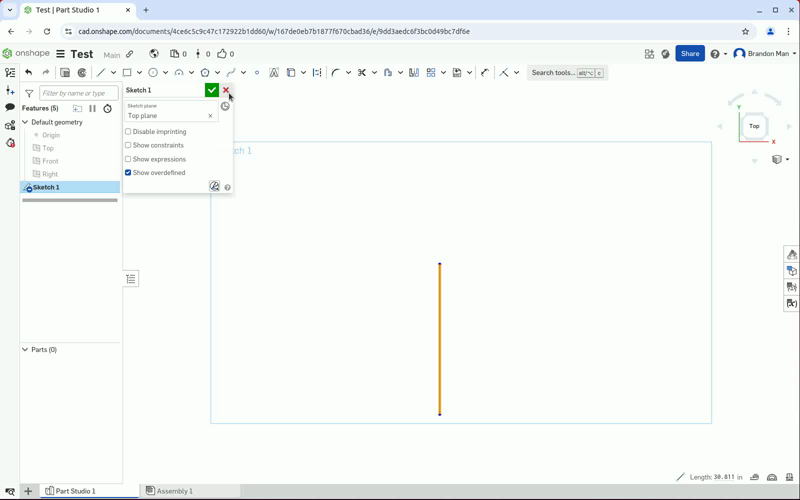
key(shift+h)
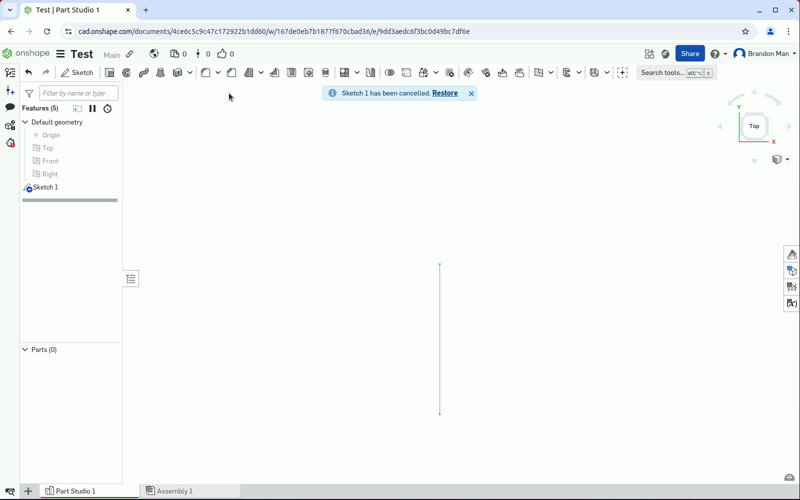
key(shift+s)
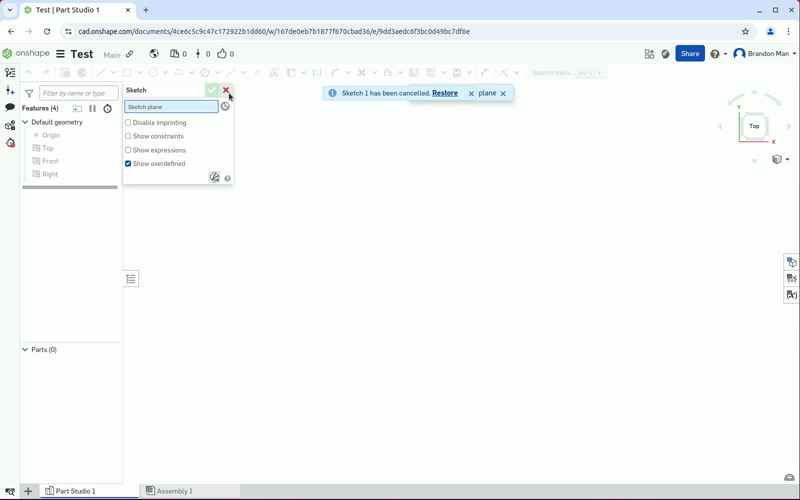
mouse_move(73, 150)
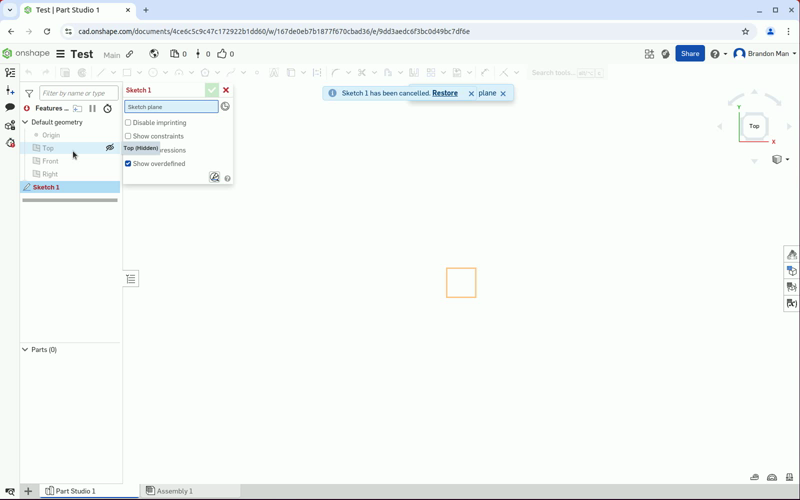
click(73, 150)
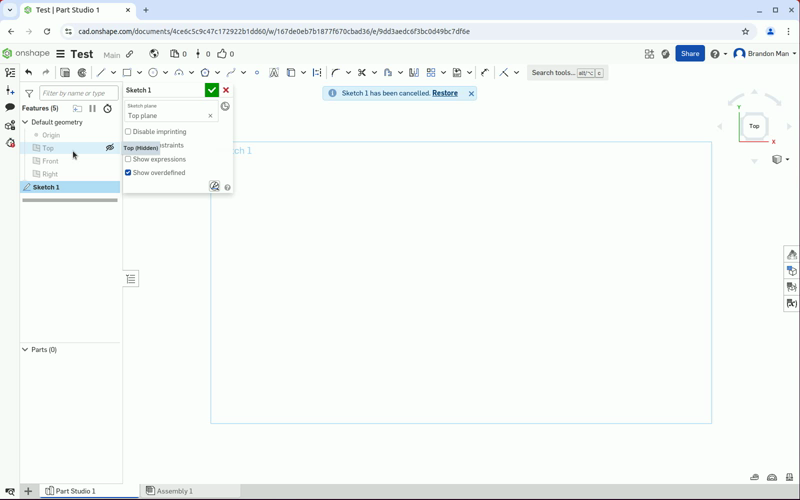
mouse_move(73, 352)
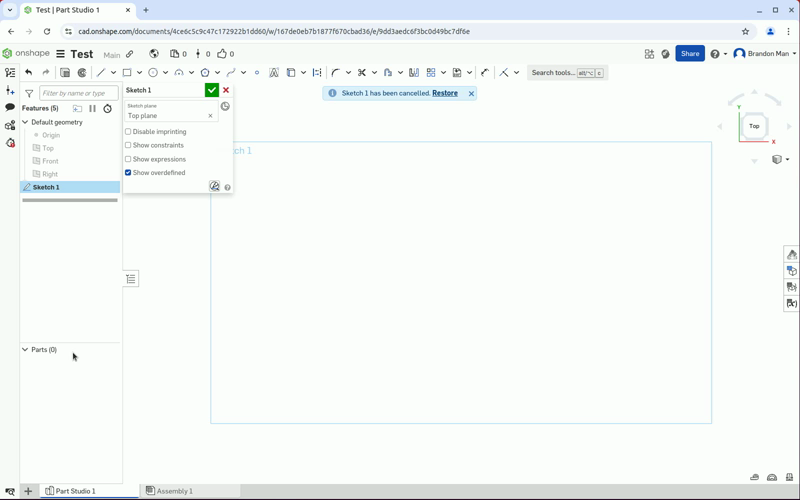
key(y)
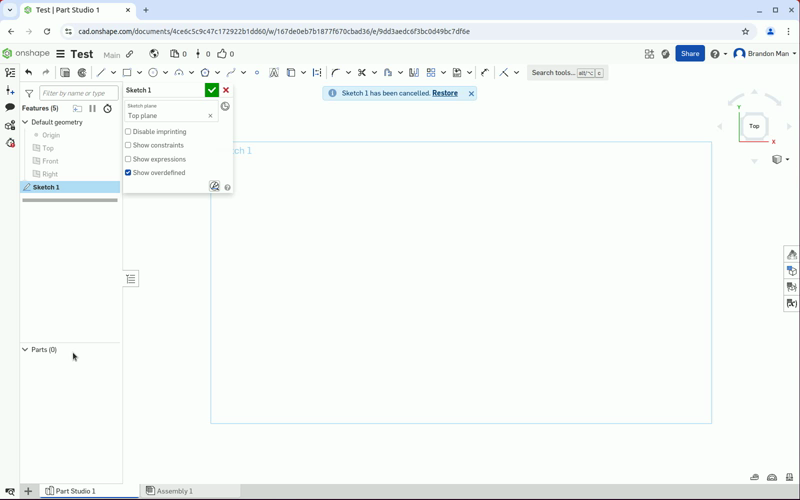
key(l)
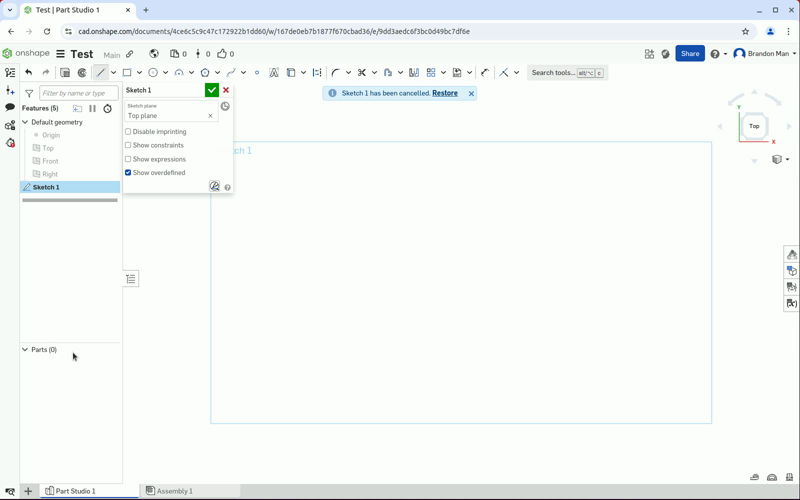
key_down(shift)
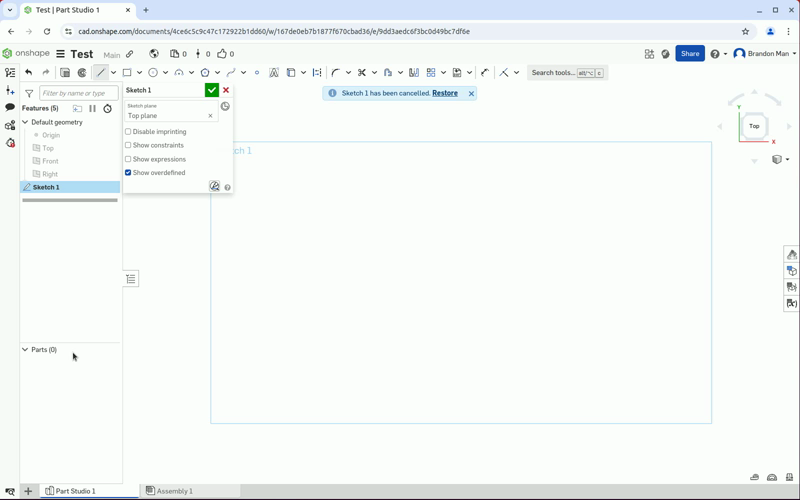
mouse_move(348, 339)
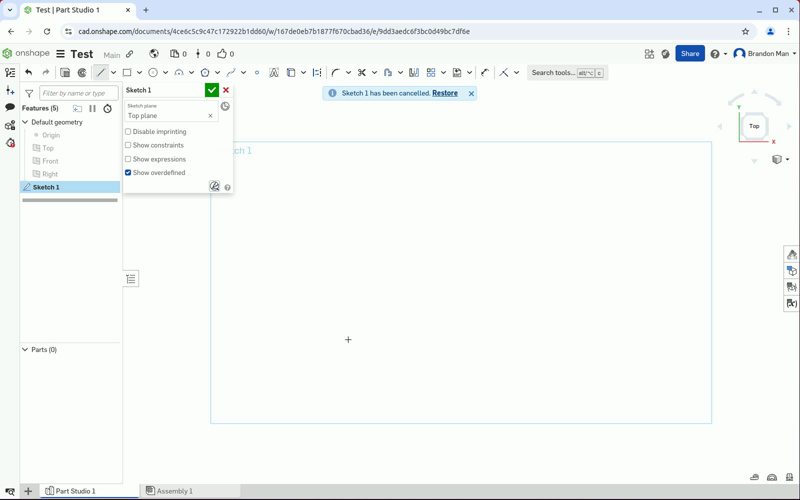
click(348, 339)
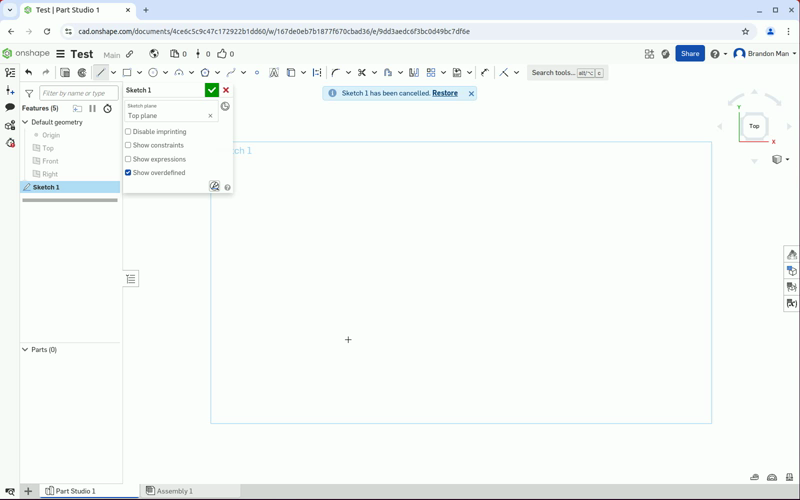
key_up(shift)
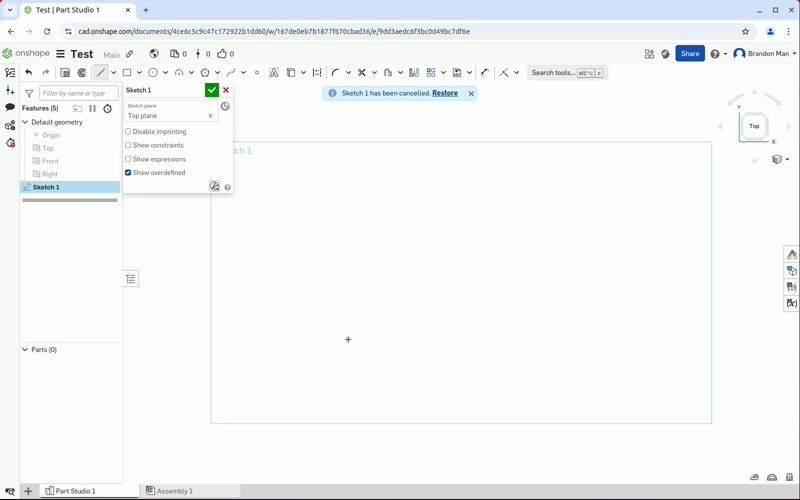
key_down(shift)
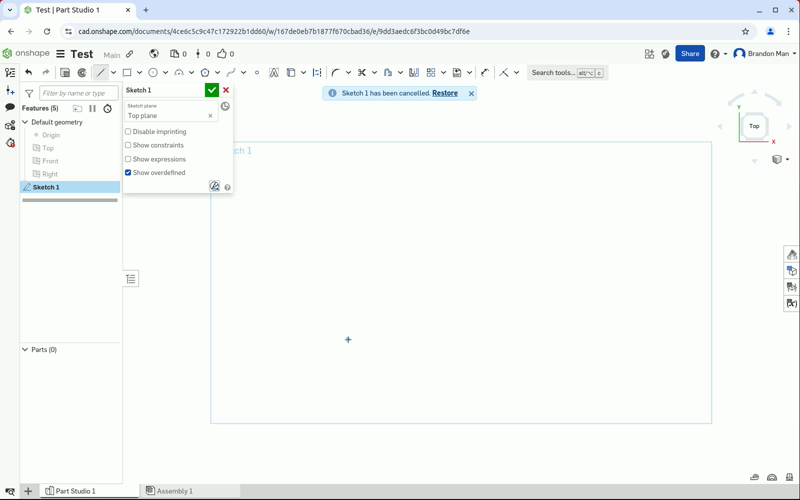
mouse_move(572, 339)
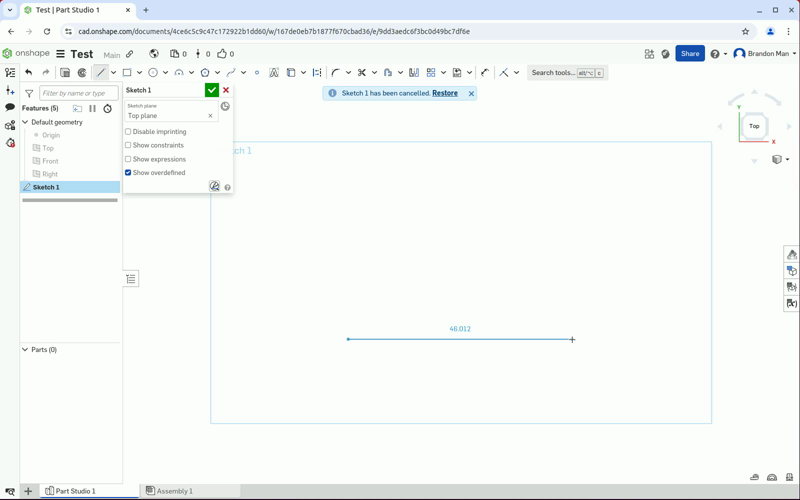
click(572, 339)
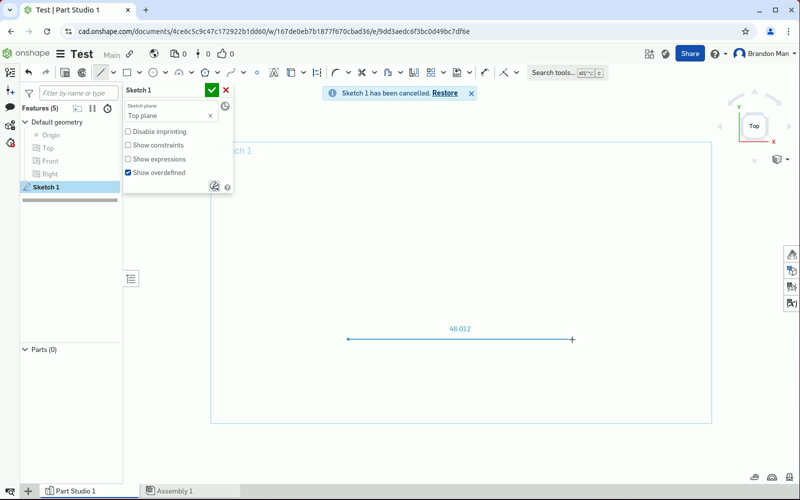
key_up(shift)
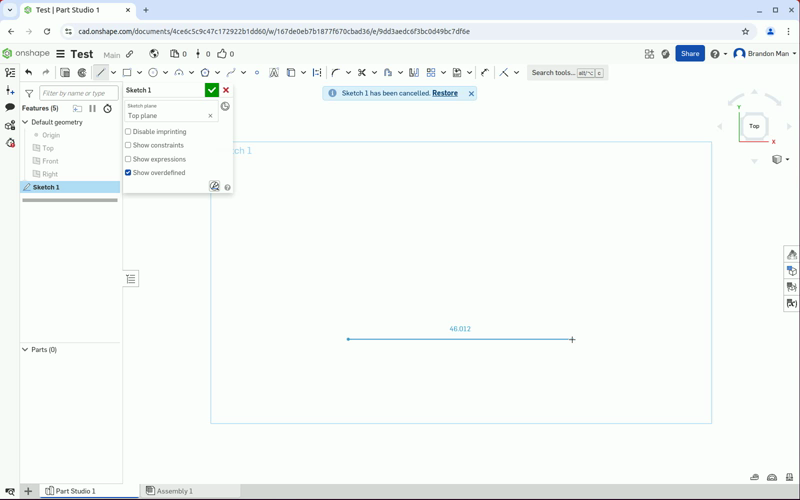
key_down(shift)
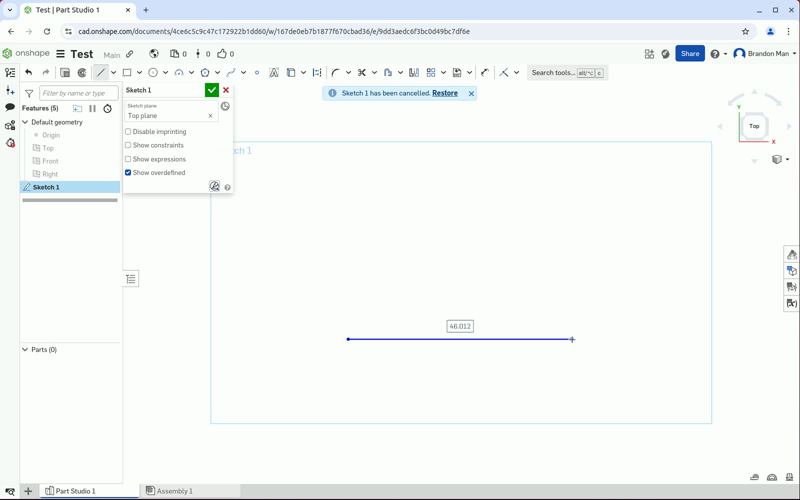
mouse_move(572, 226)
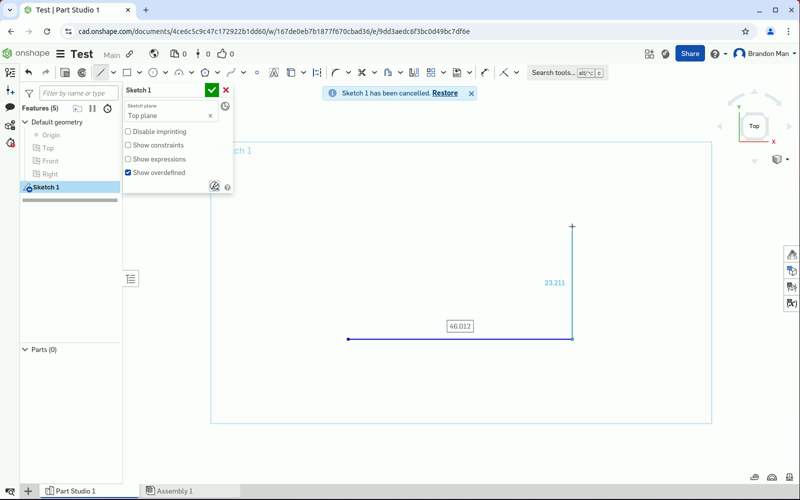
click(572, 226)
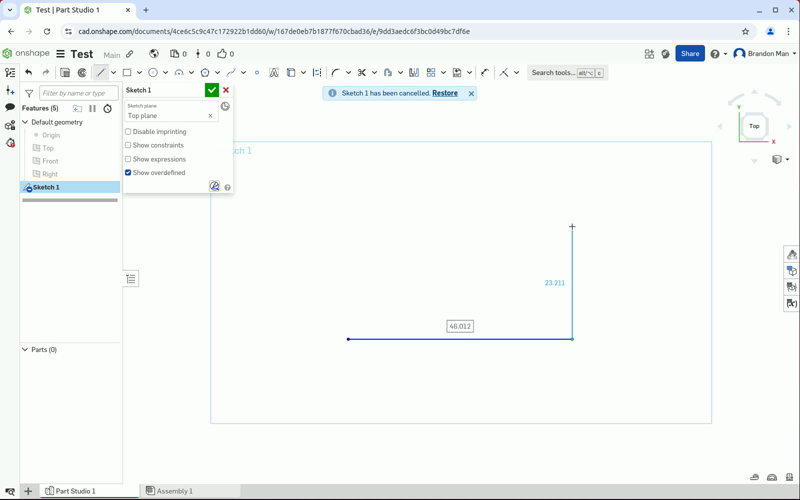
key_up(shift)
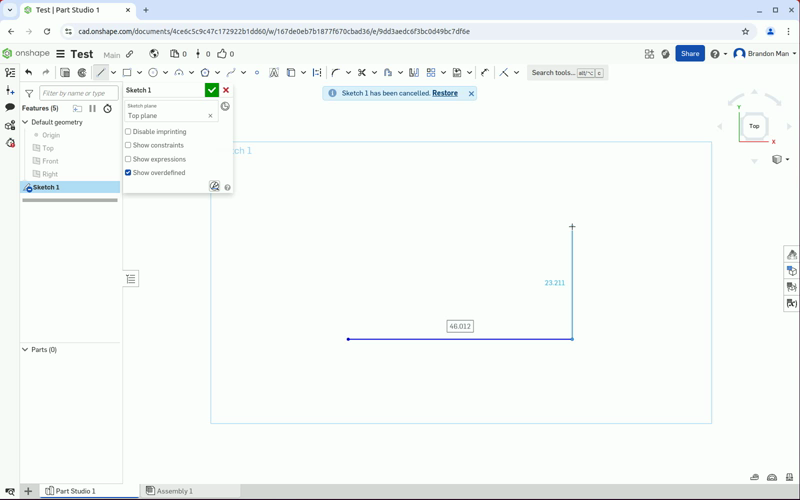
key_down(shift)
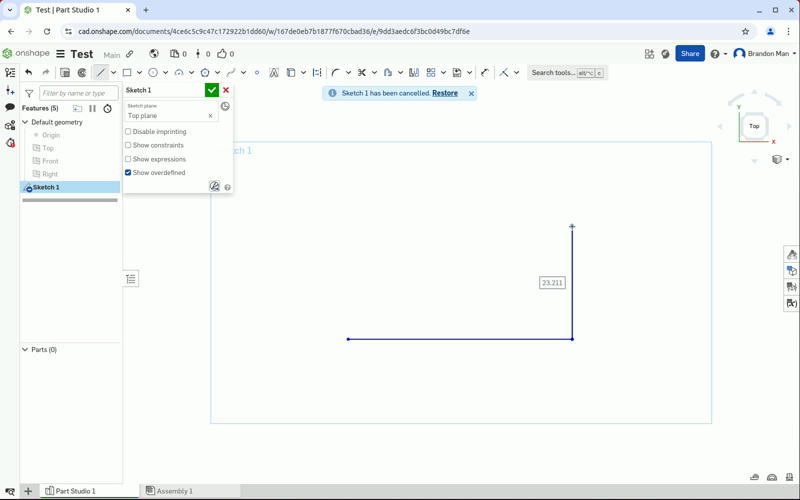
mouse_move(348, 226)
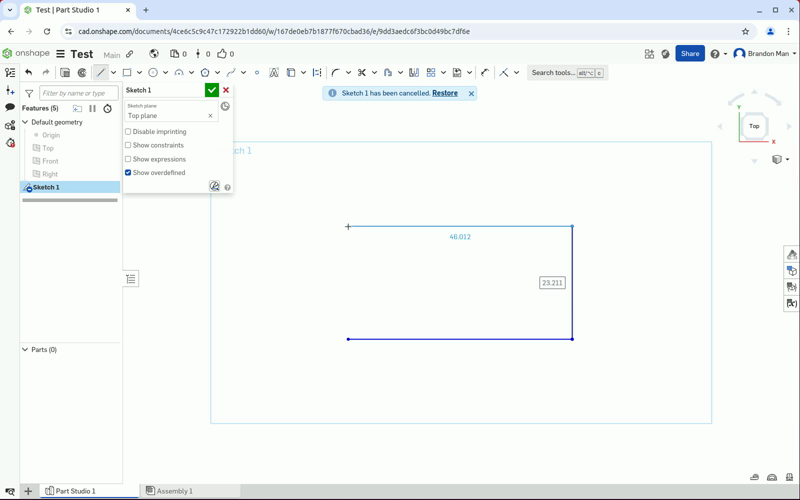
click(348, 226)
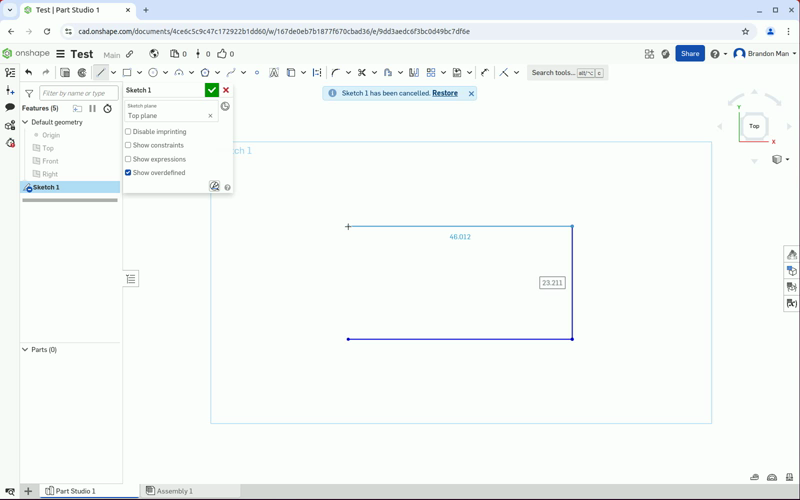
key_up(shift)
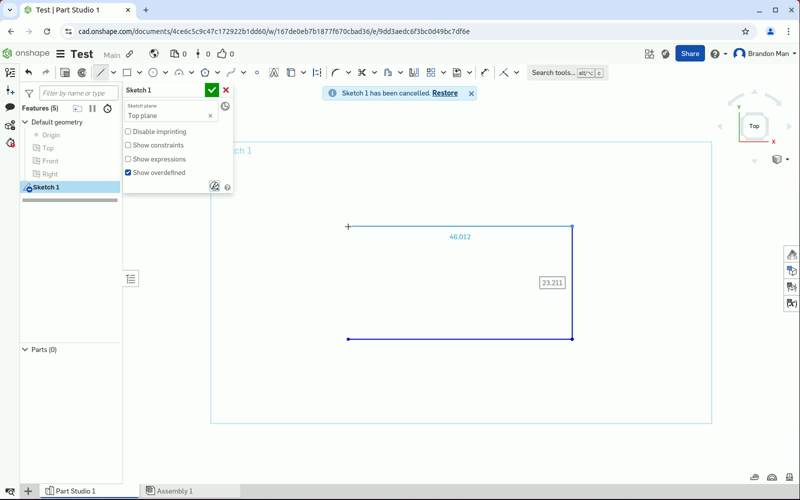
key_down(shift)
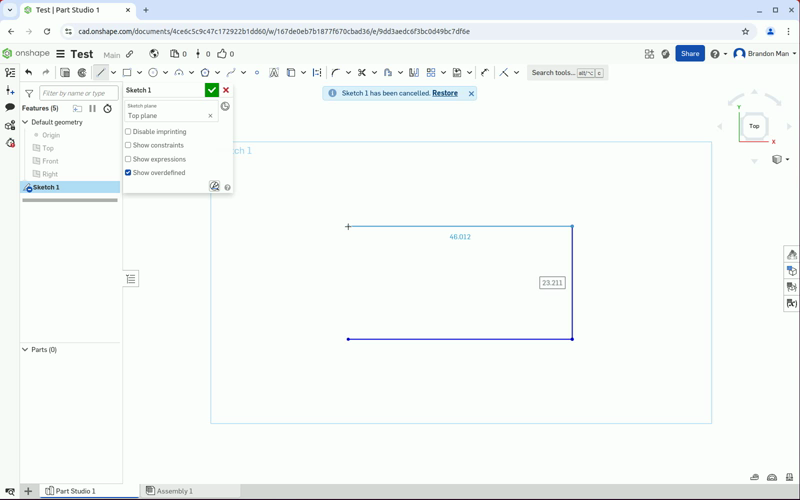
mouse_move(348, 339)
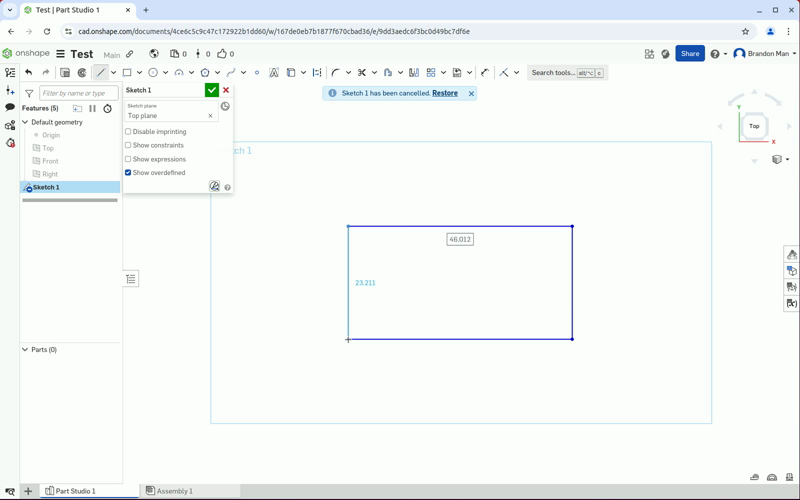
key_up(shift)
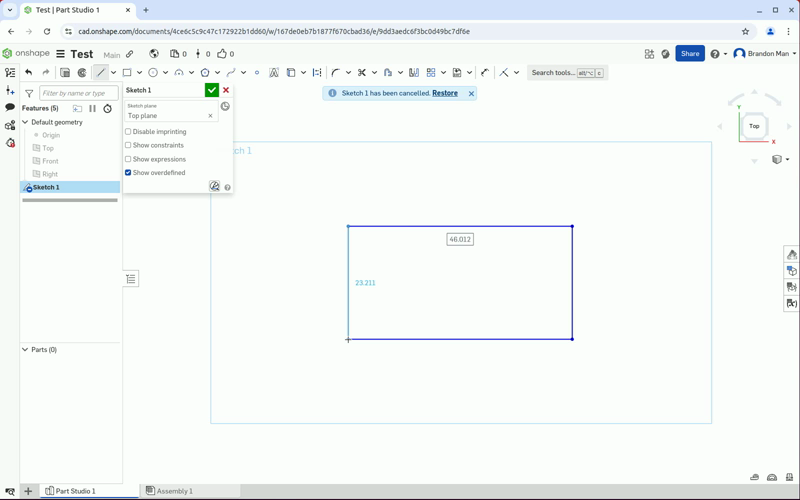
click(348, 339)
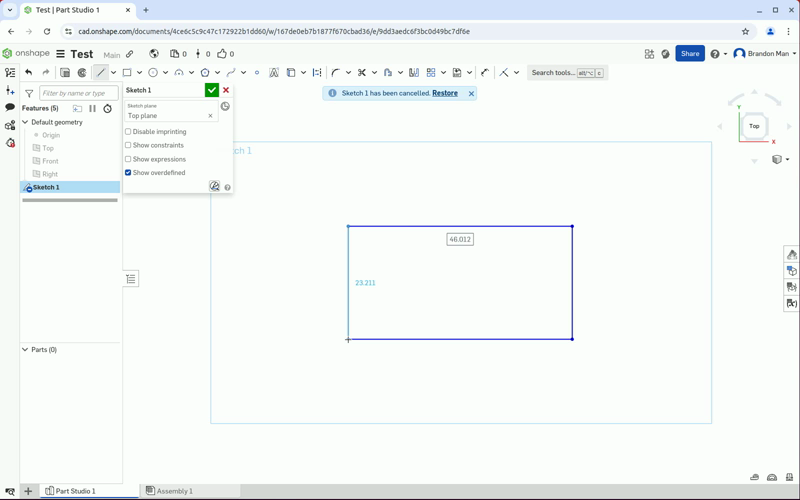
key(esc)
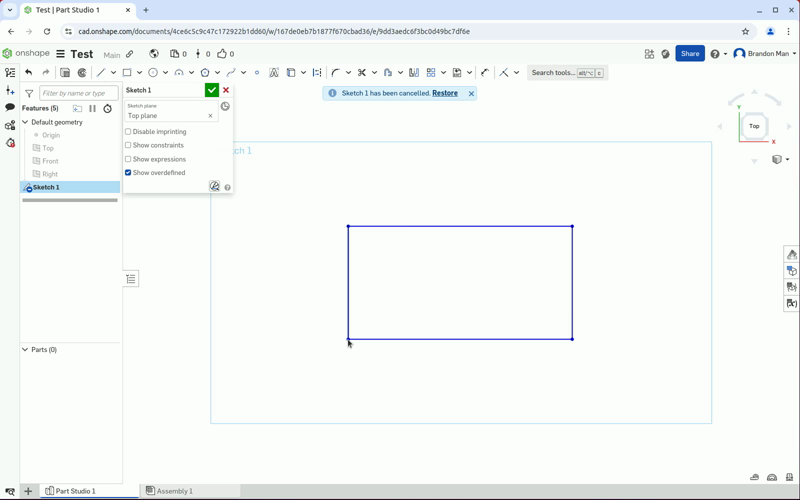
mouse_move(452, 286)
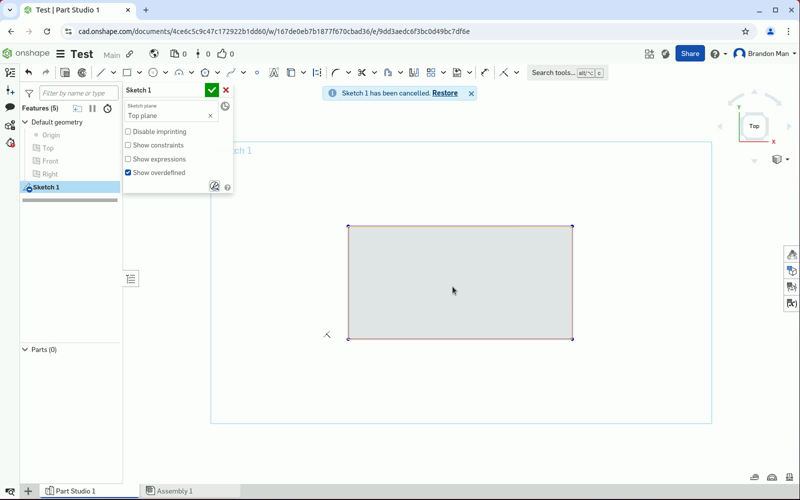
click(452, 286)
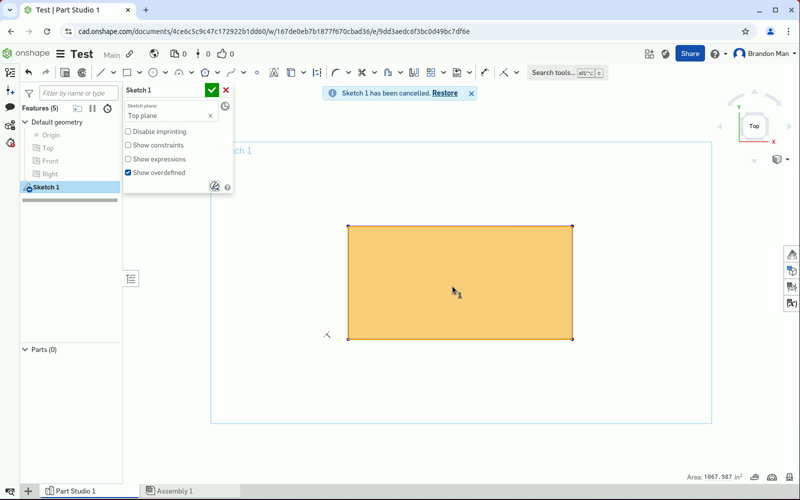
mouse_move(73, 352)
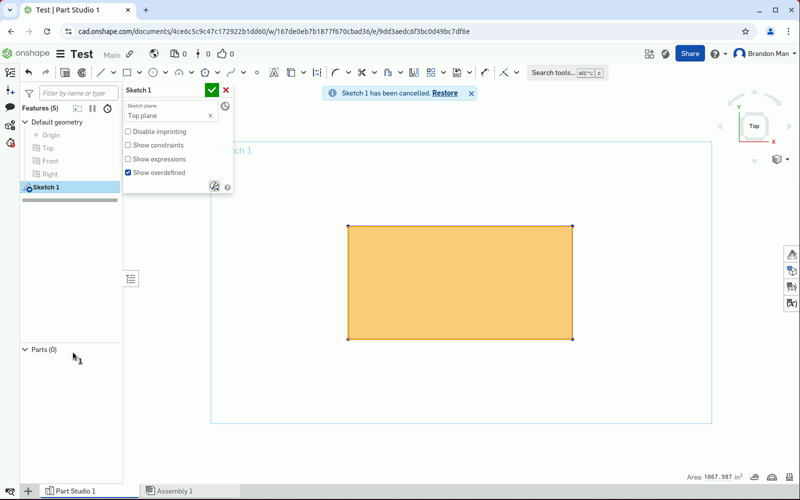
key(shift+y)
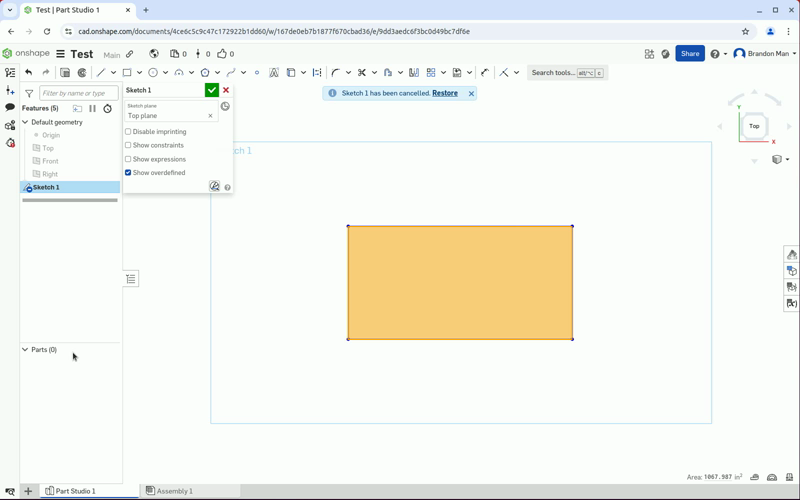
key(shift+e)
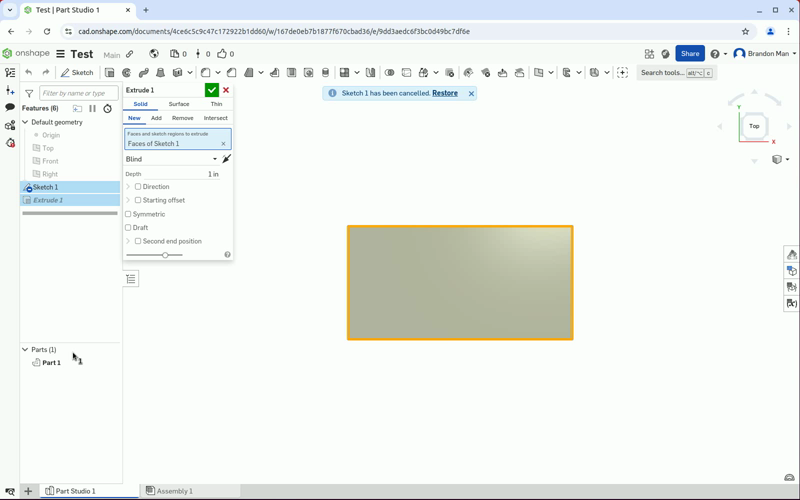
mouse_move(143, 106)
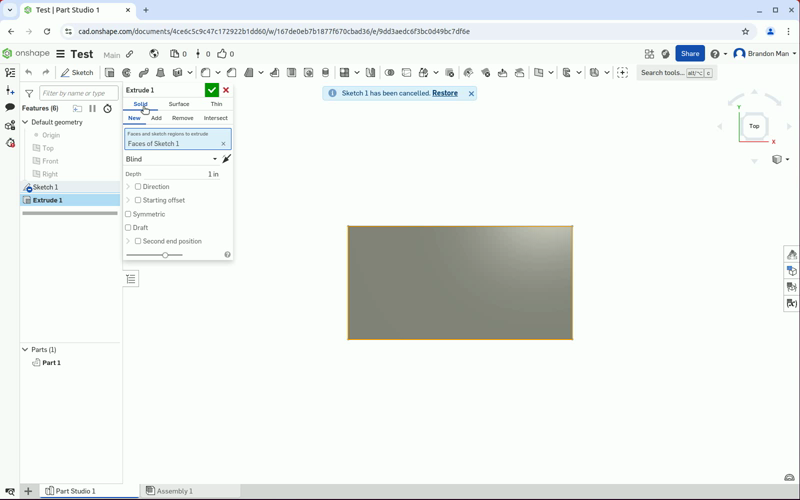
click(143, 106)
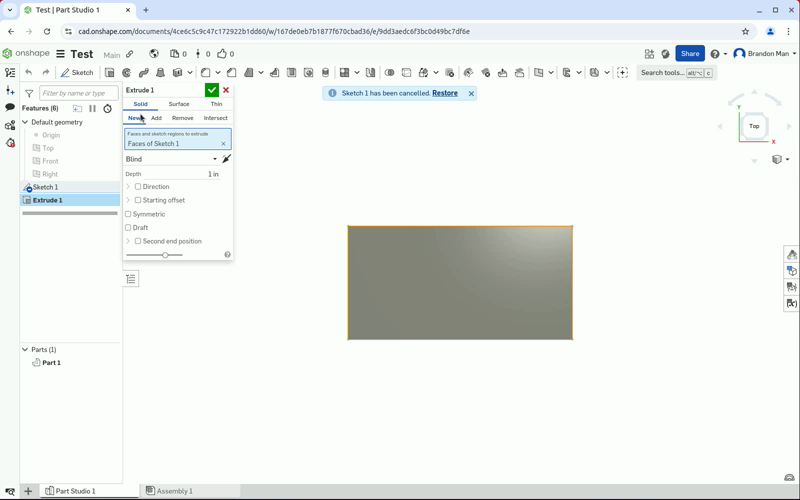
mouse_move(137, 120)
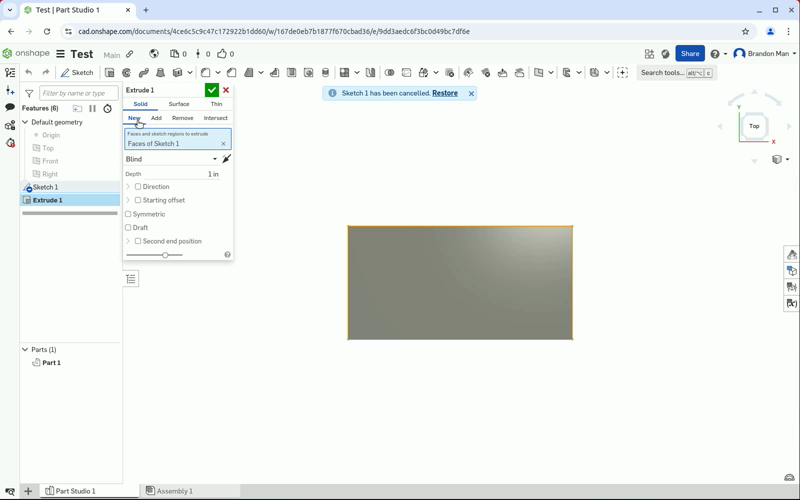
click(137, 120)
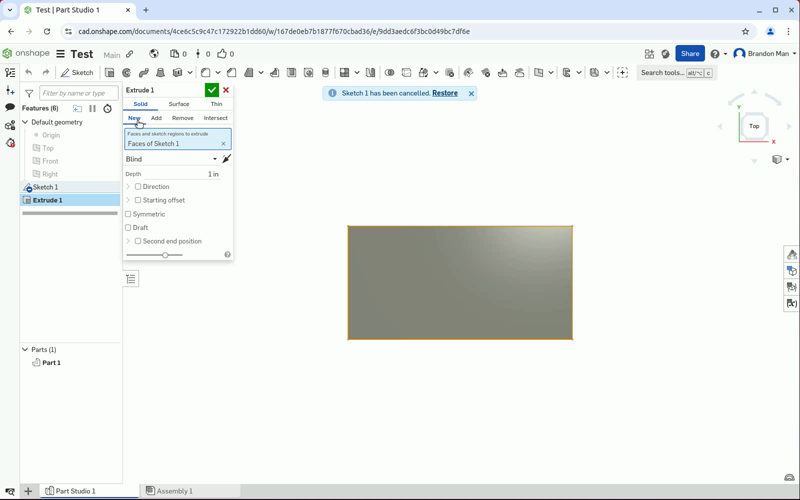
key(tab, 4)
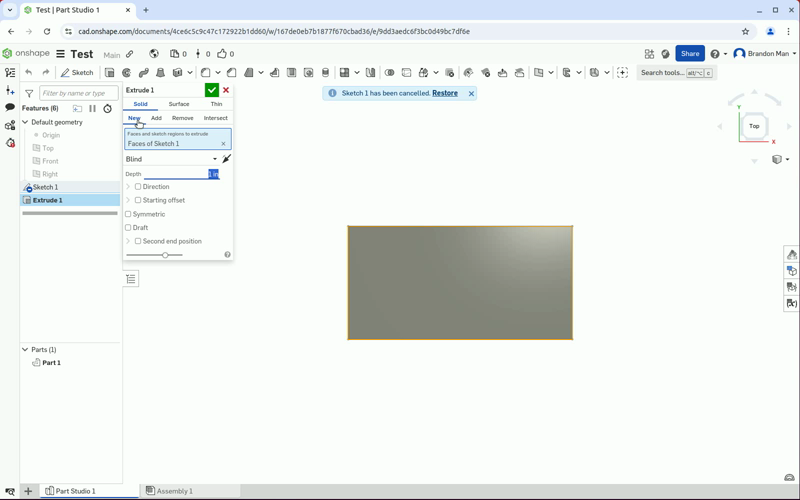
text(23.108)
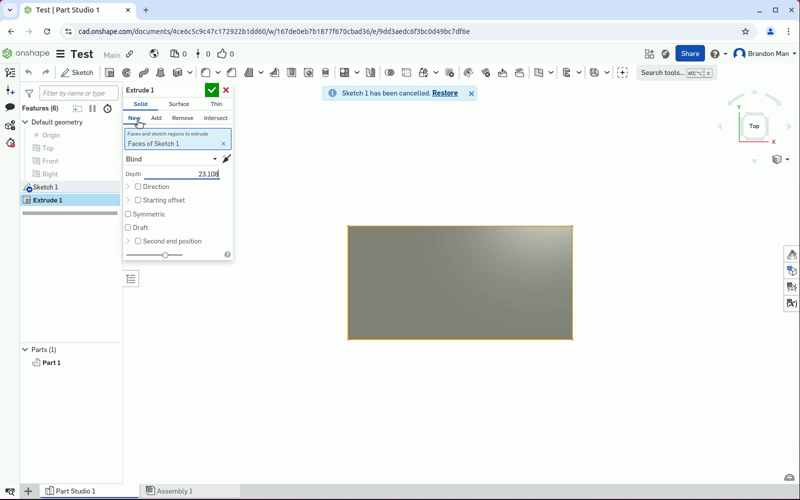
key(enter)
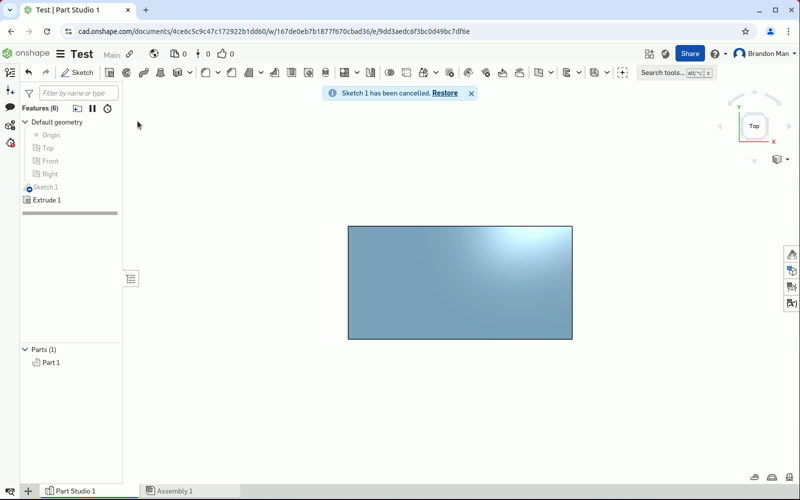
key(shift+h)
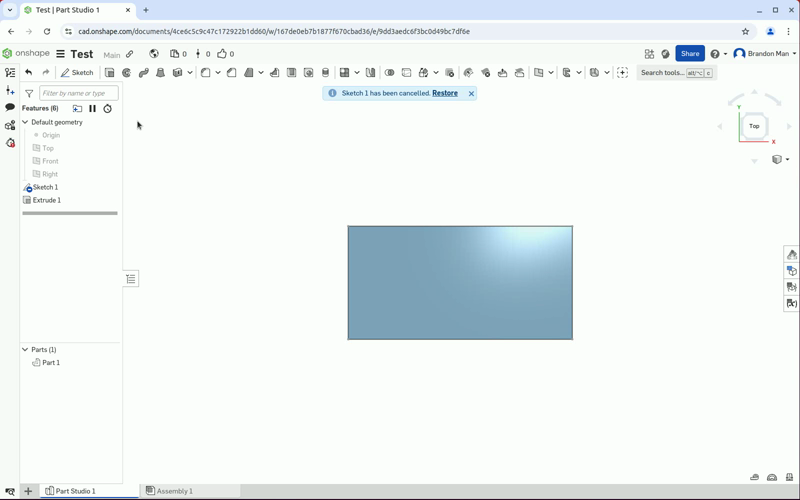
key(shift+h)
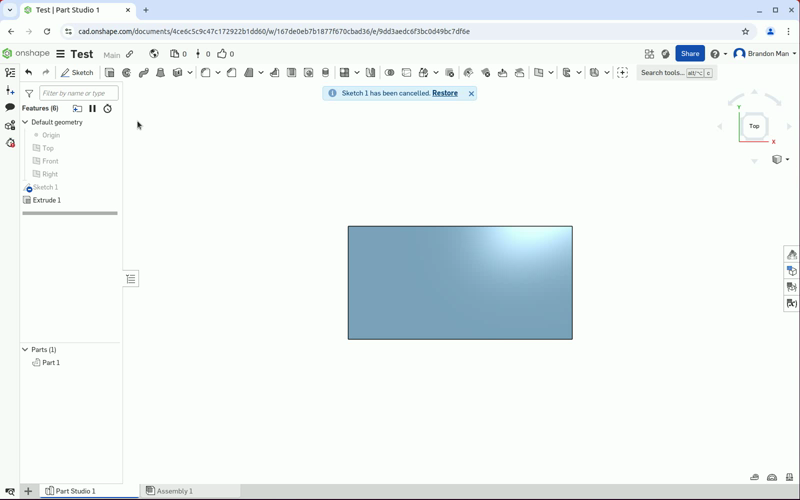
mouse_move(73, 189)
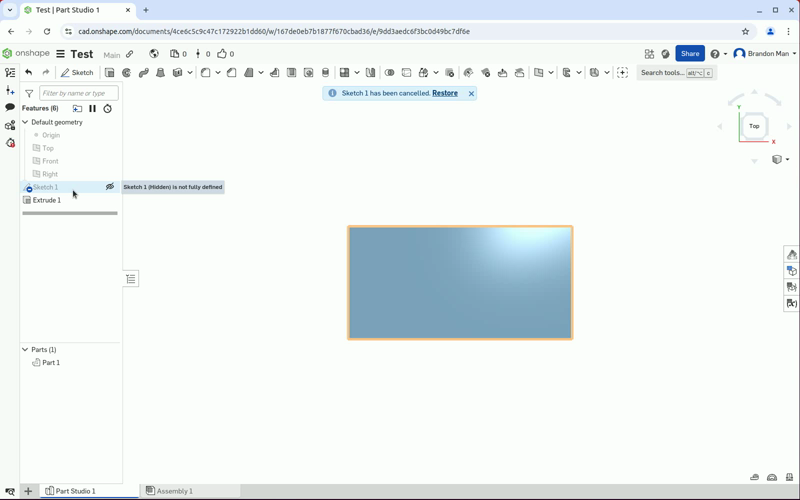
click(73, 189)
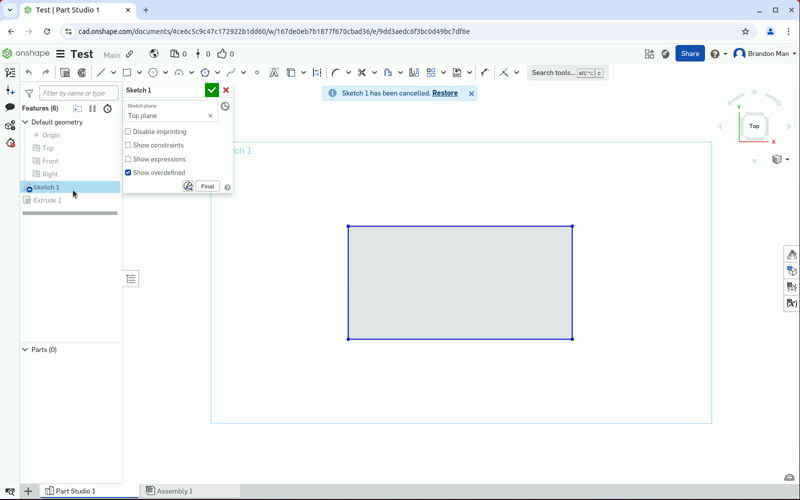
mouse_move(229, 92)
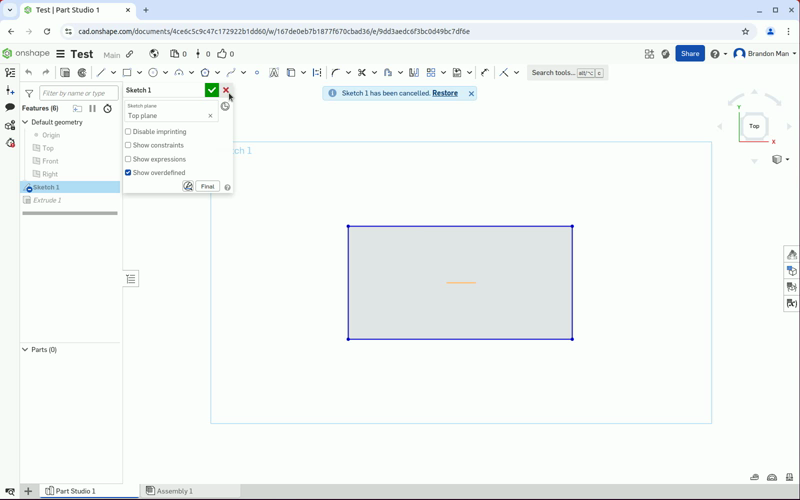
click(229, 92)
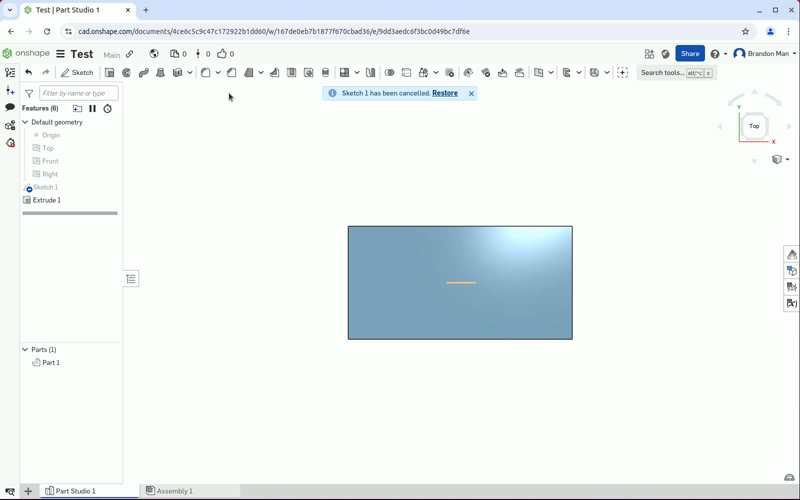
mouse_move(541, 75)
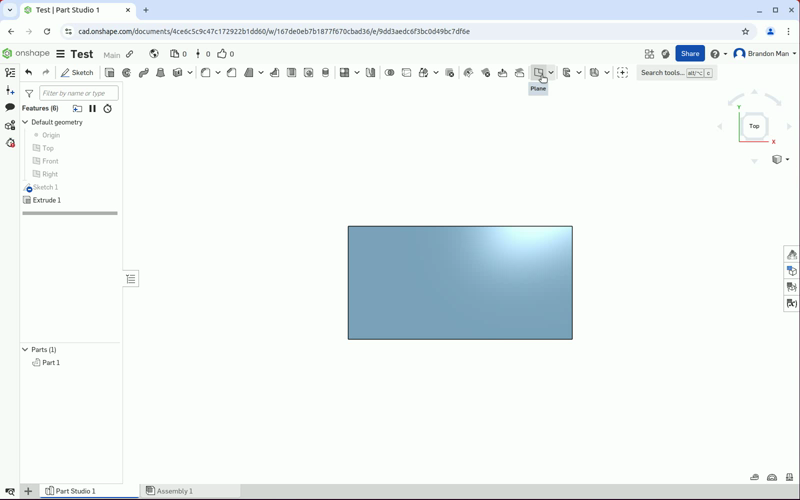
click(541, 75)
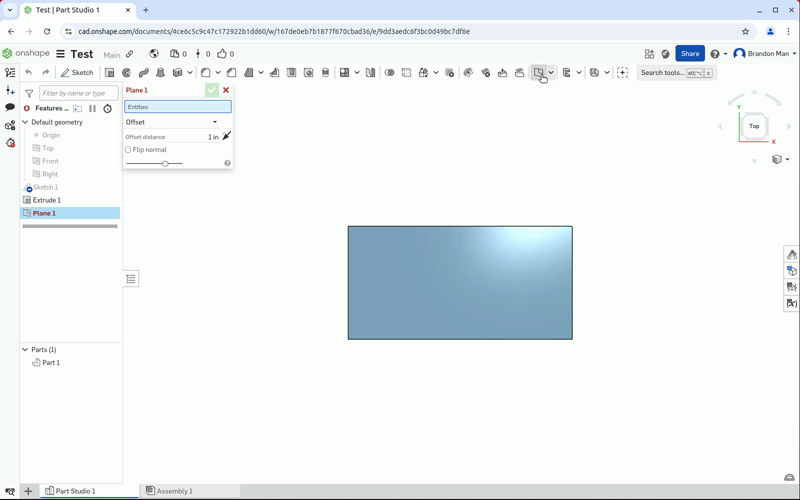
mouse_move(73, 150)
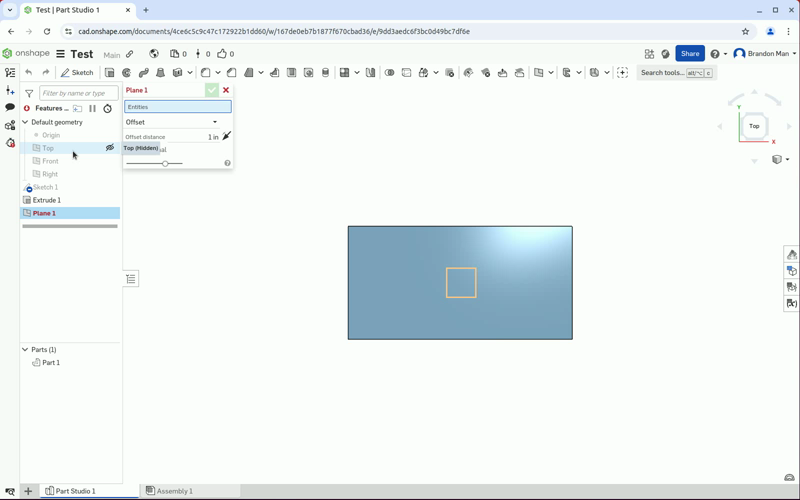
click(73, 150)
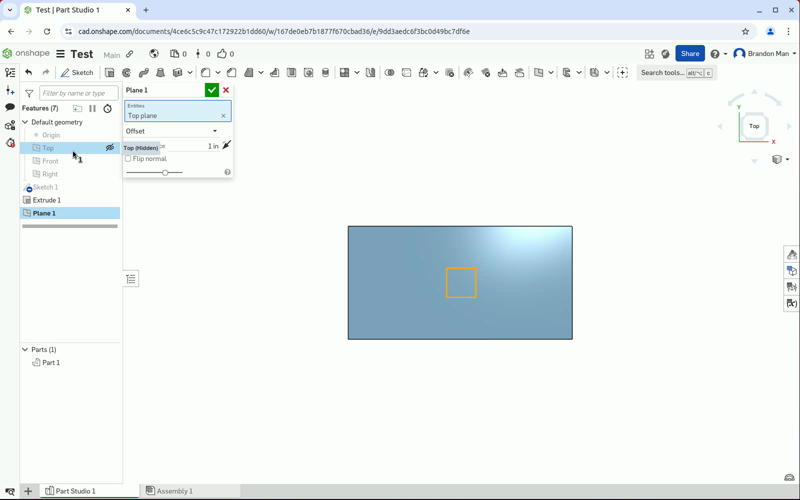
key(tab, 2)
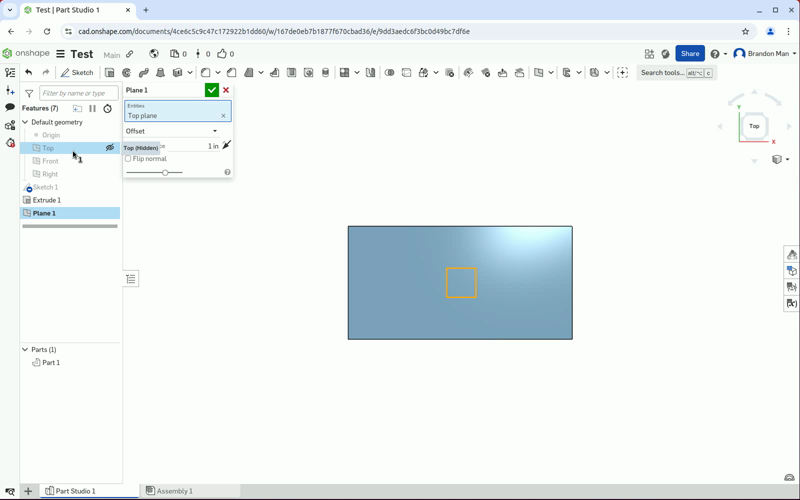
text(23.108)
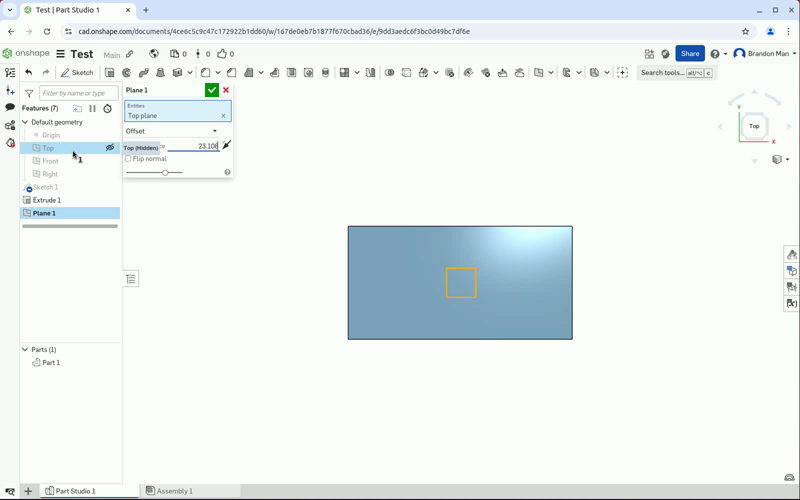
key(enter, 2)
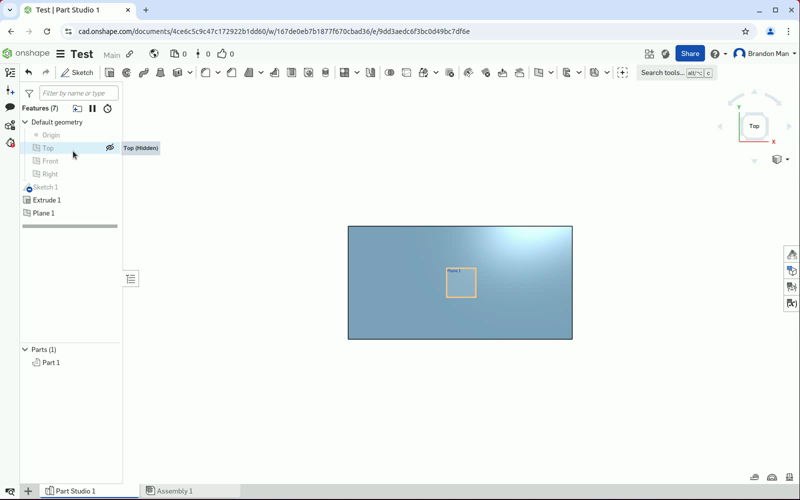
key(shift+s)
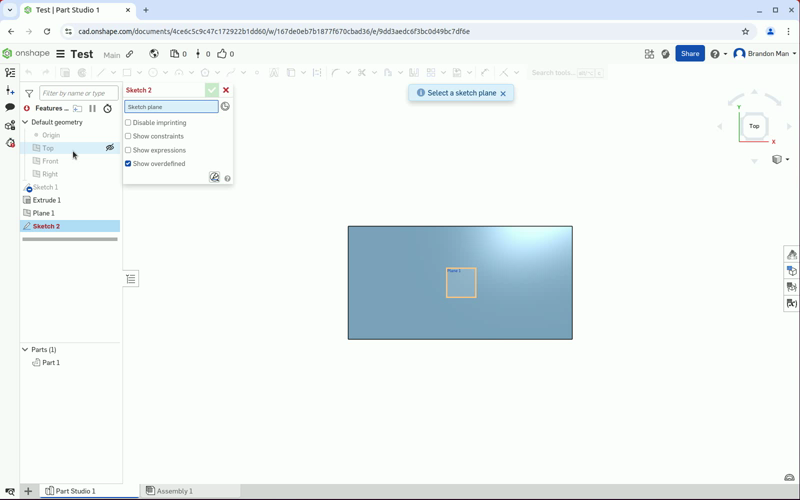
mouse_move(73, 215)
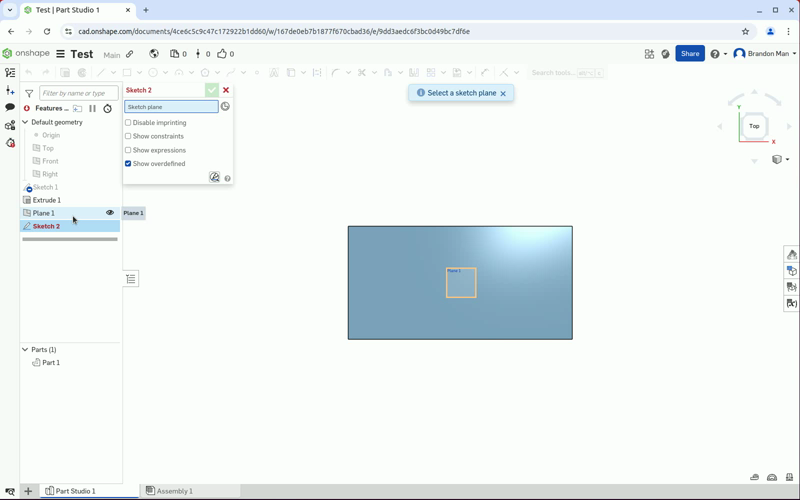
click(73, 215)
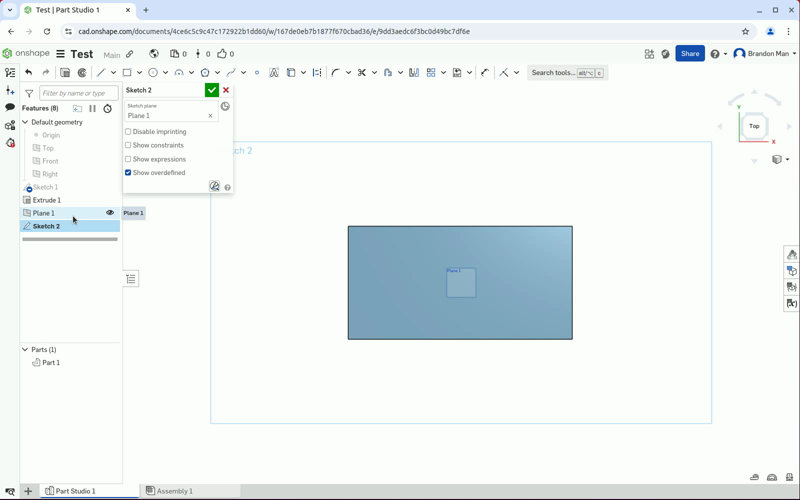
mouse_move(73, 352)
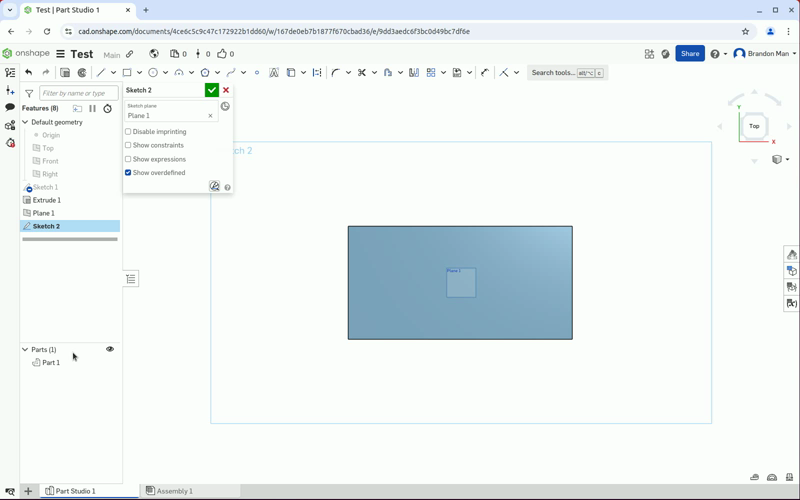
key(y)
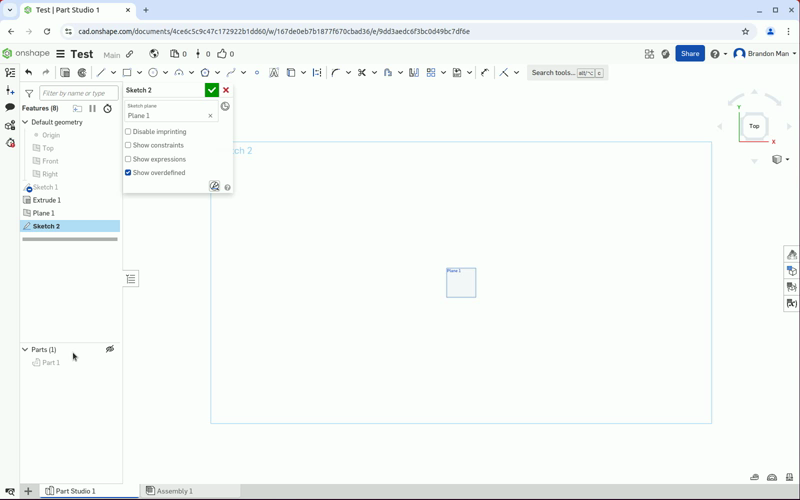
key(l)
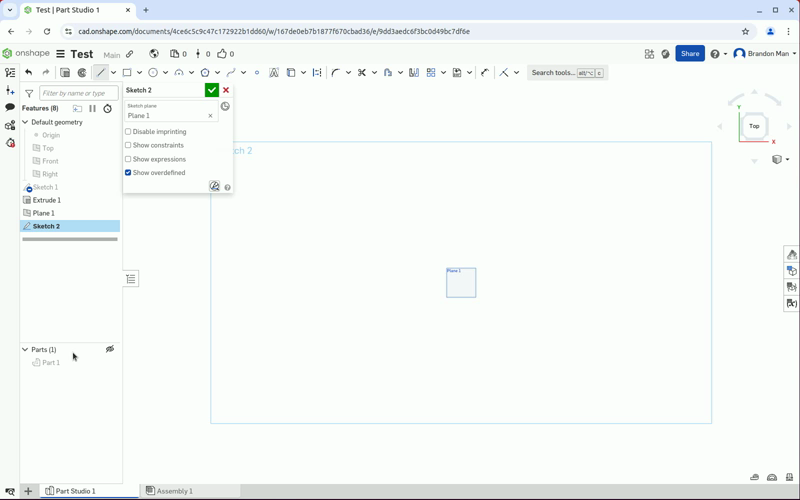
key_down(shift)
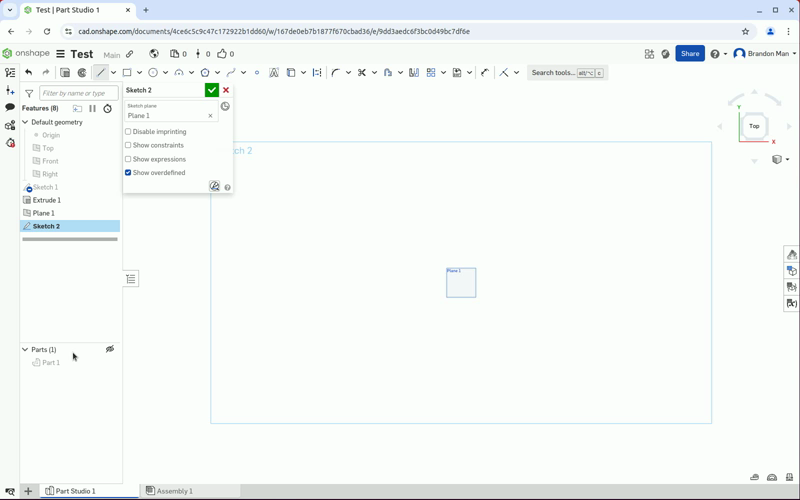
mouse_move(432, 339)
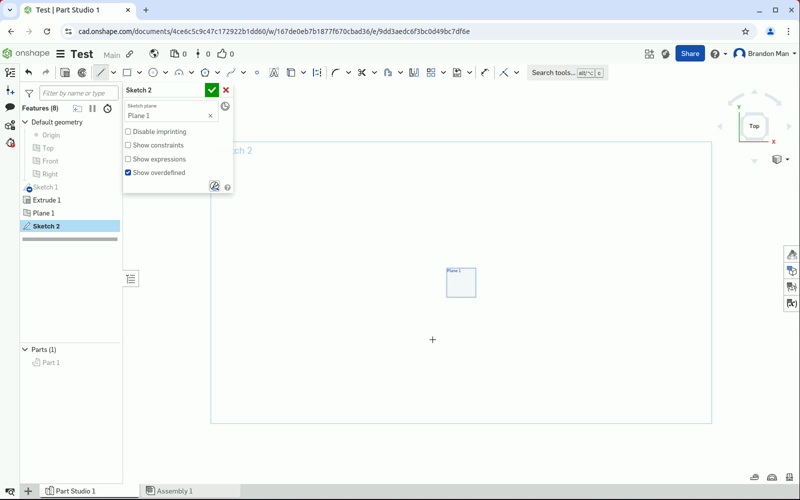
click(432, 339)
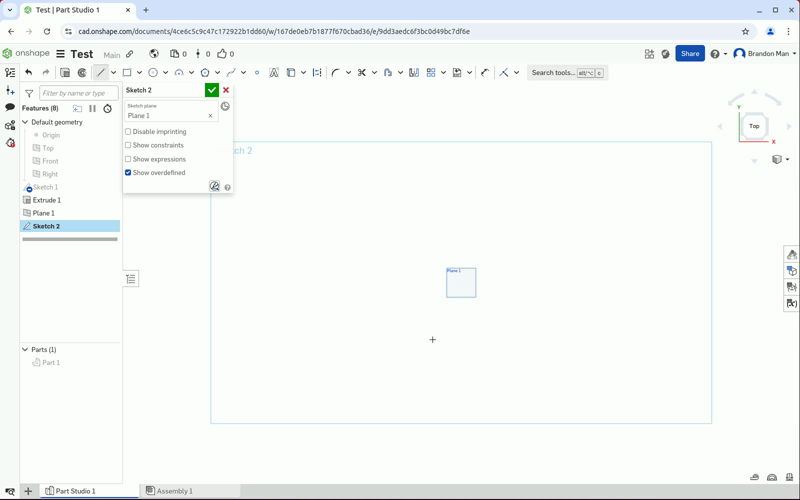
key_up(shift)
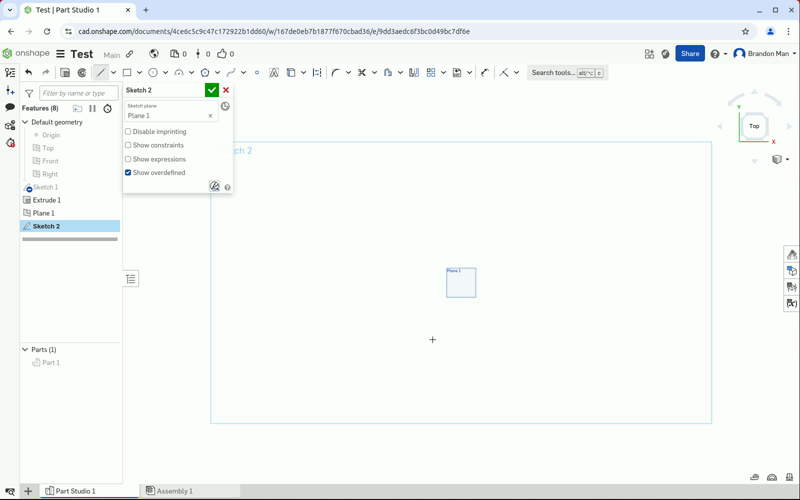
key_down(shift)
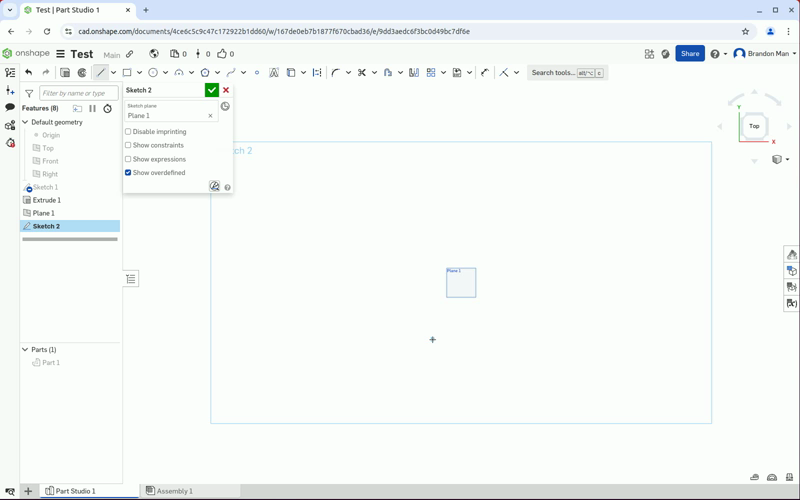
mouse_move(573, 339)
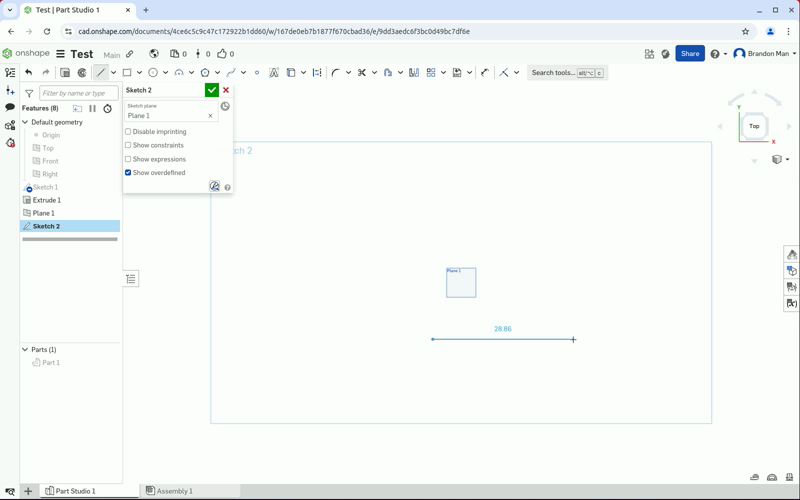
click(573, 339)
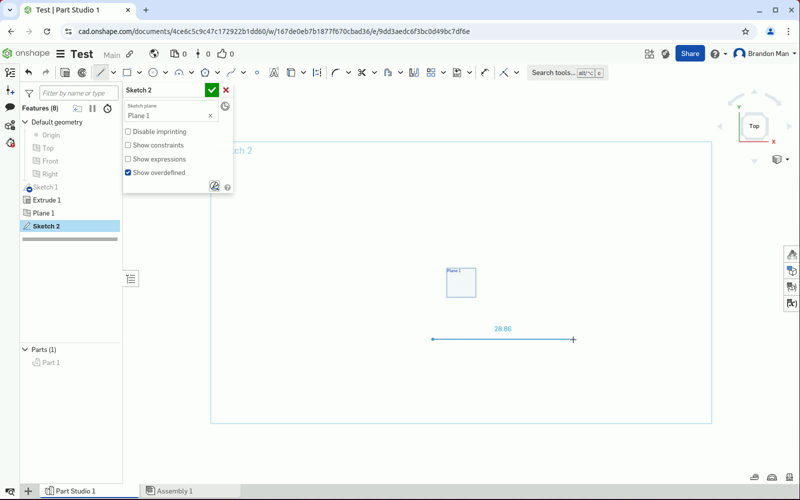
key_up(shift)
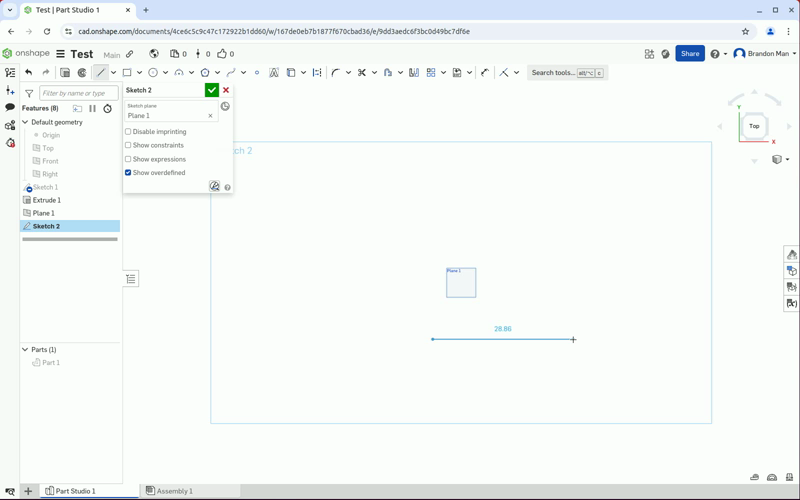
key_down(shift)
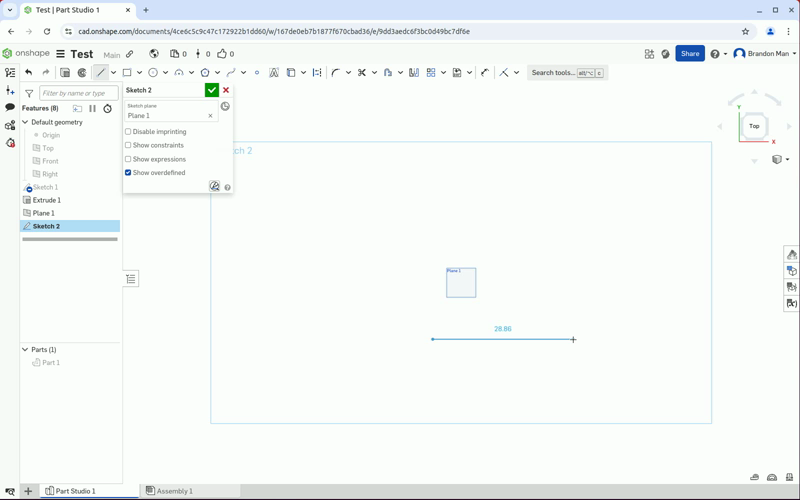
mouse_move(573, 226)
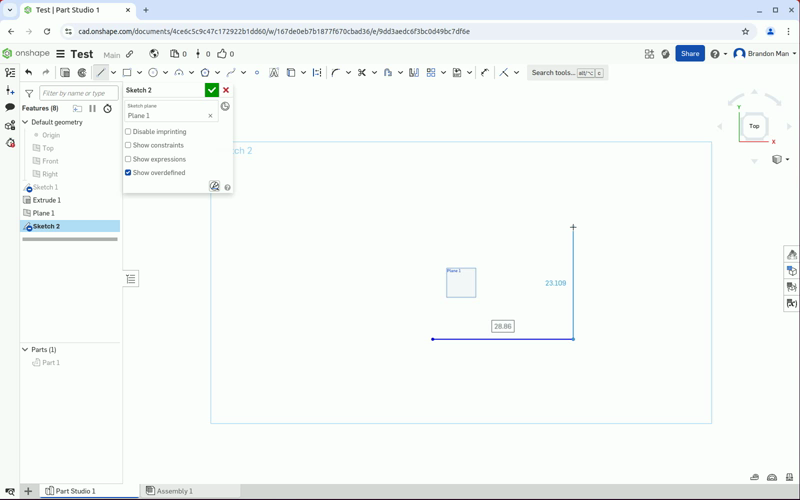
click(573, 226)
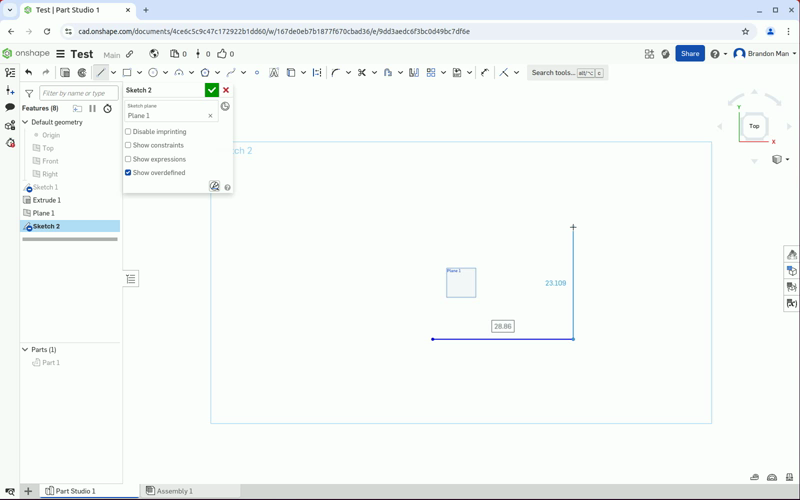
key_up(shift)
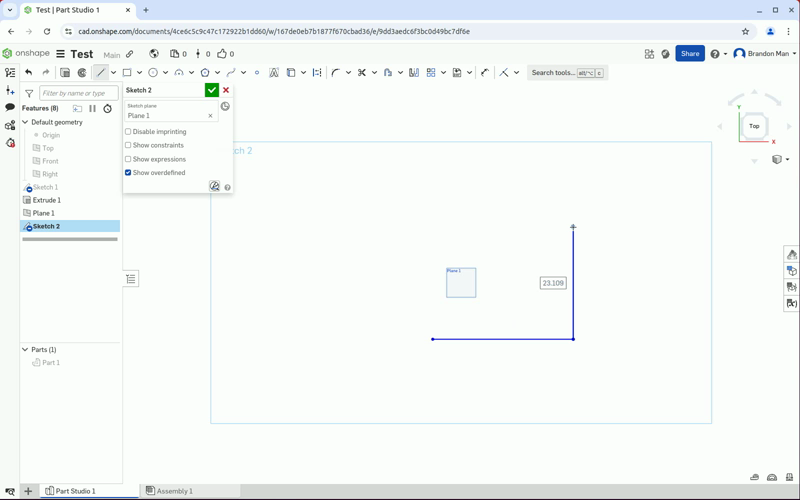
key_down(shift)
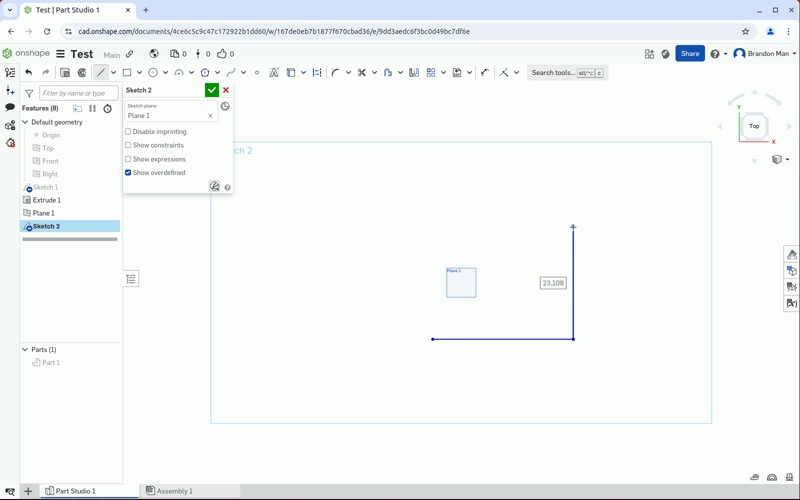
mouse_move(432, 226)
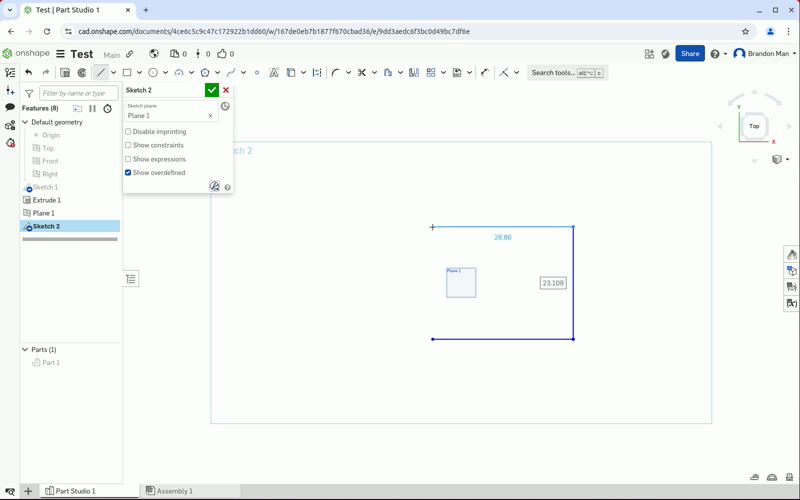
click(432, 226)
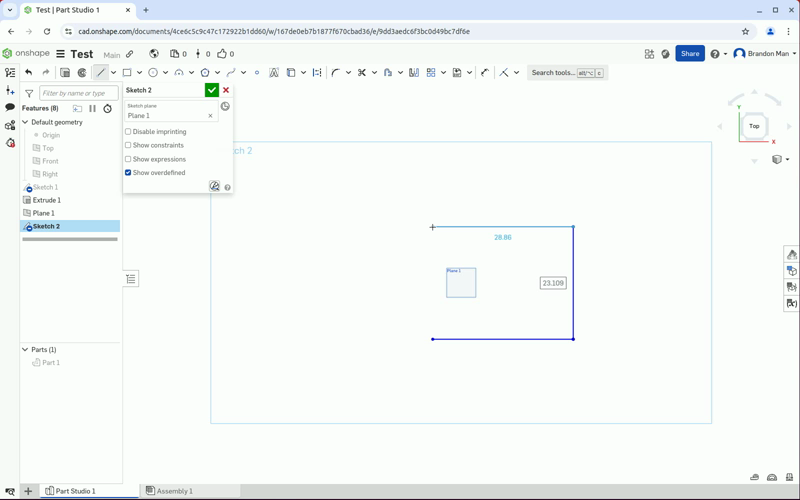
key_up(shift)
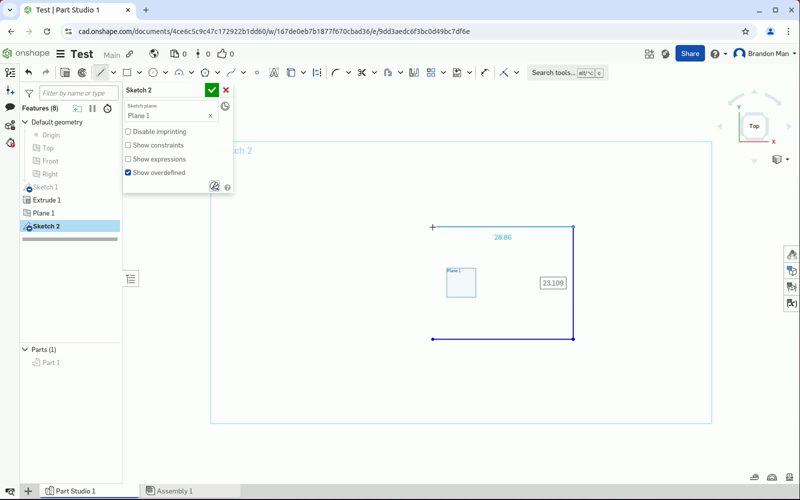
key_down(shift)
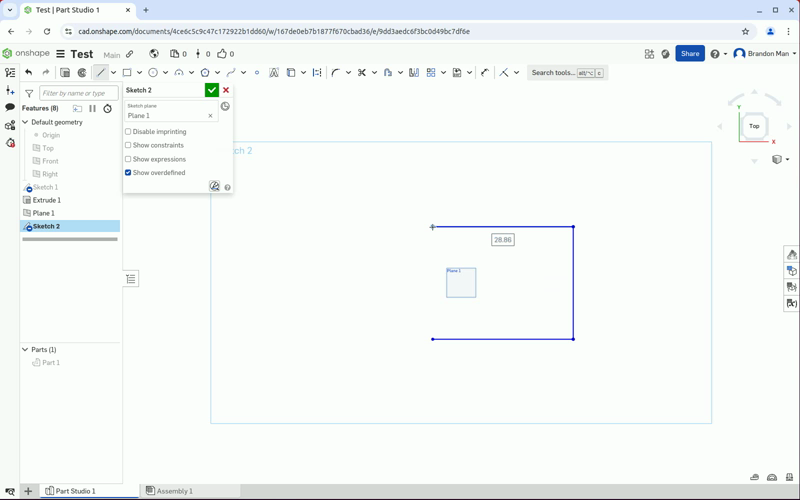
mouse_move(432, 339)
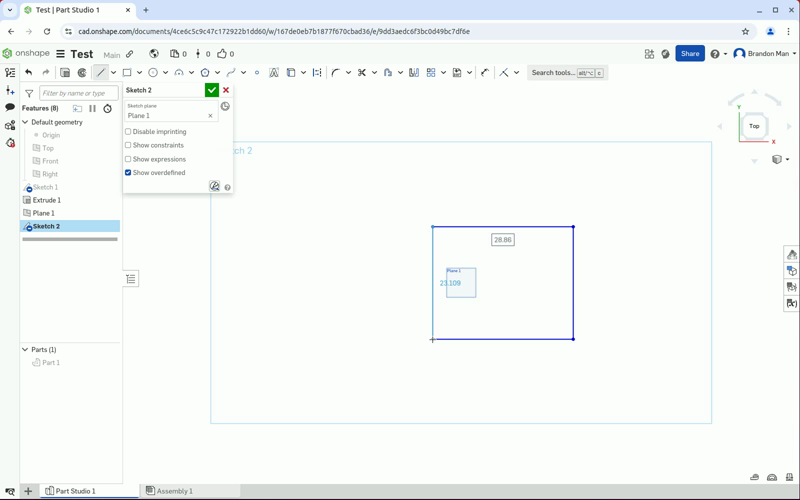
key_up(shift)
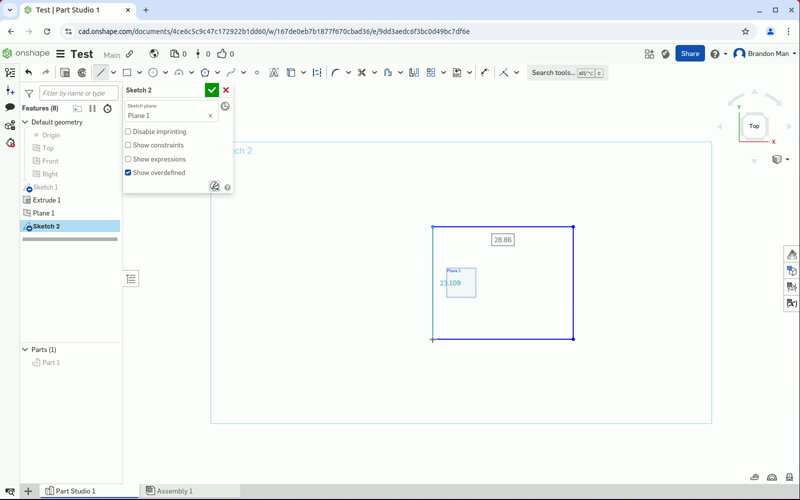
click(432, 339)
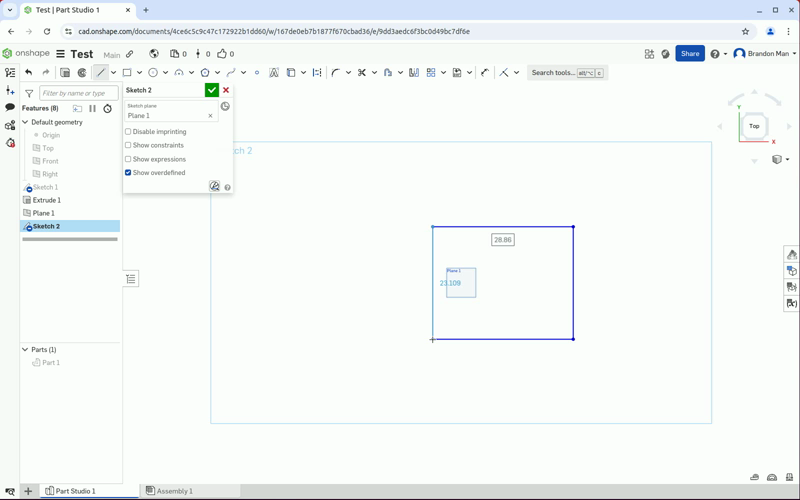
key(esc)
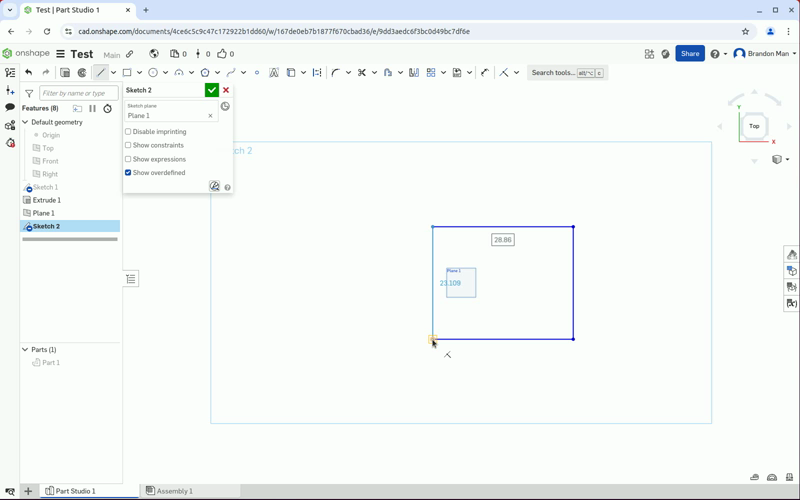
mouse_move(473, 309)
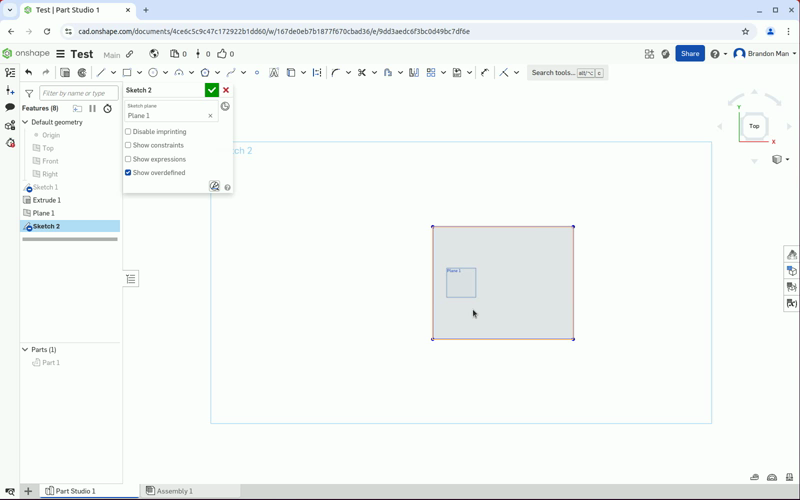
click(473, 309)
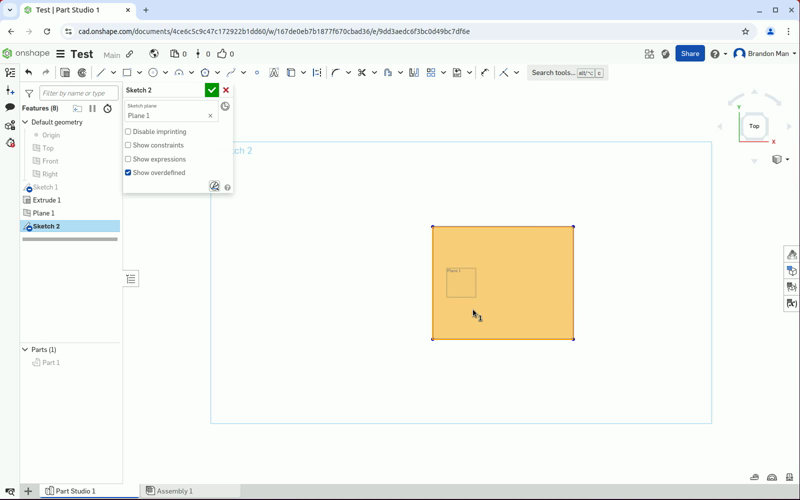
mouse_move(73, 352)
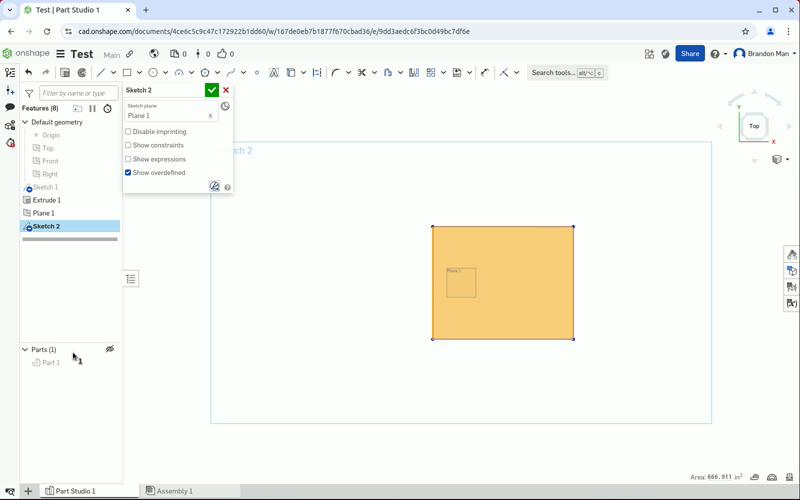
key(shift+y)
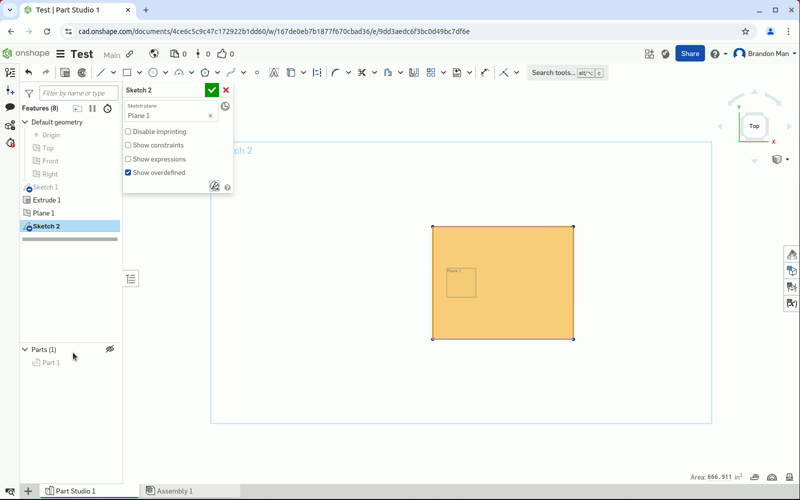
key(shift+e)
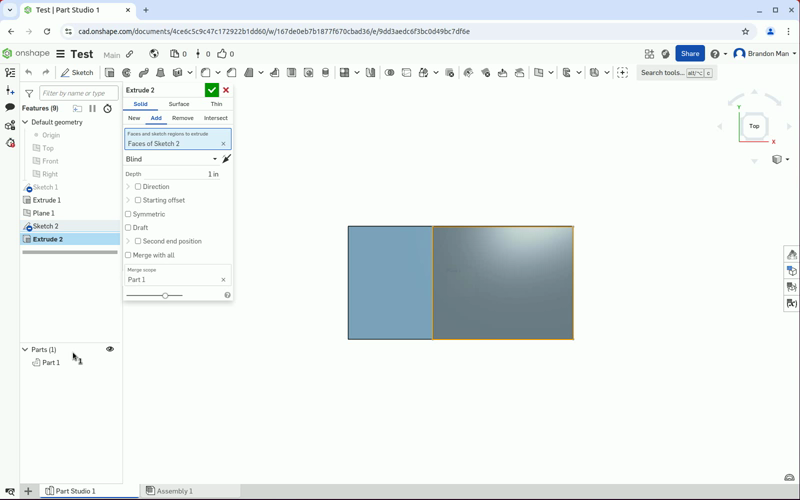
mouse_move(143, 106)
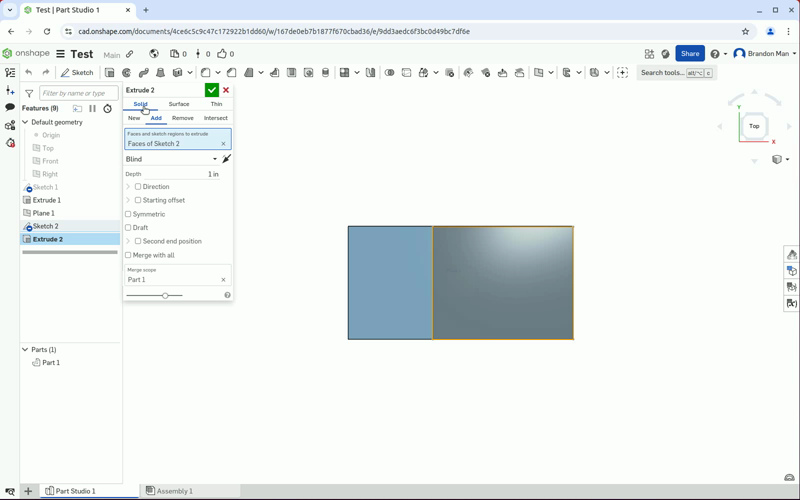
click(143, 106)
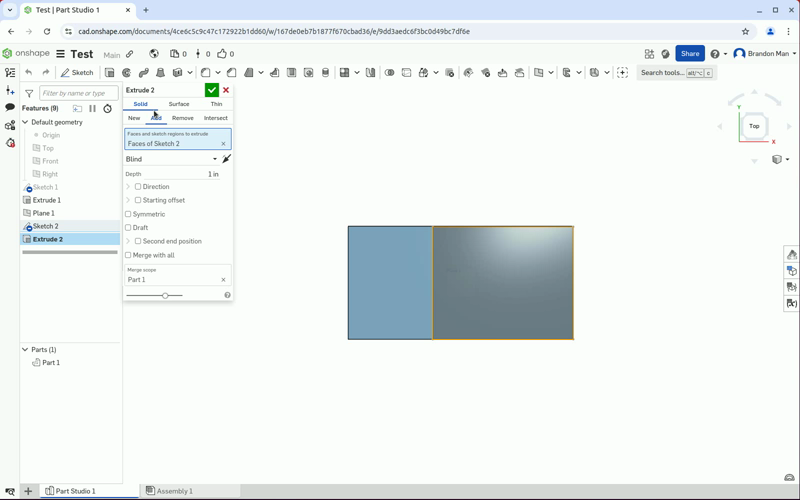
mouse_move(186, 120)
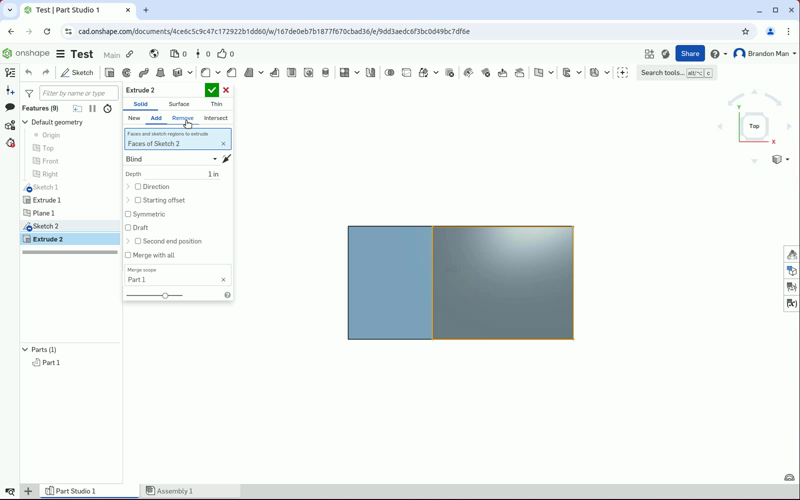
click(186, 120)
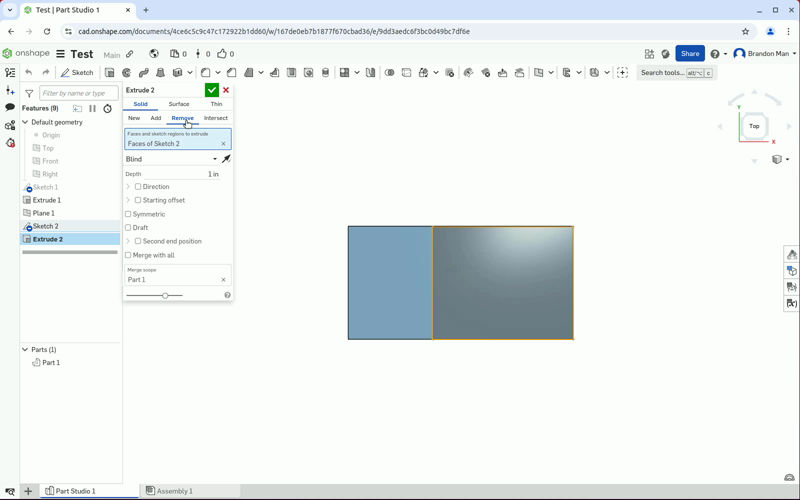
key(tab, 4)
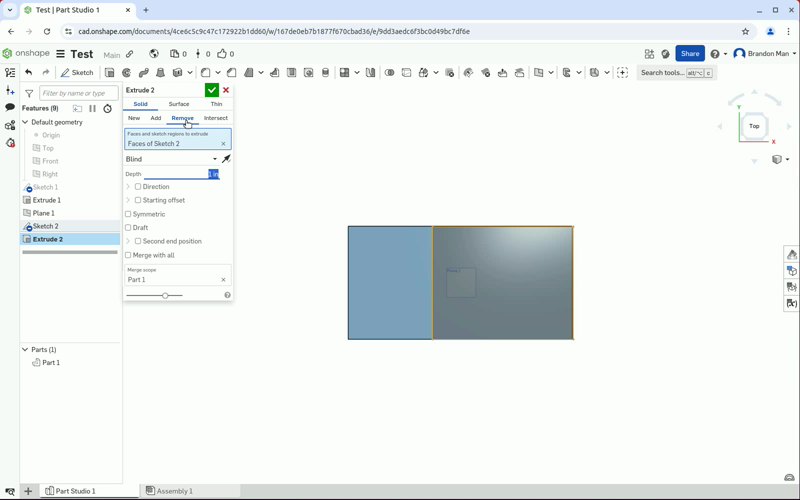
text(11.554)
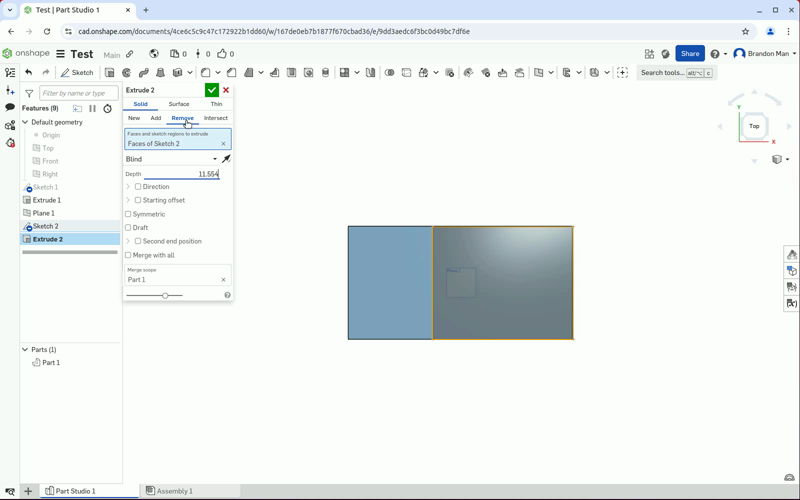
key(tab, 6)
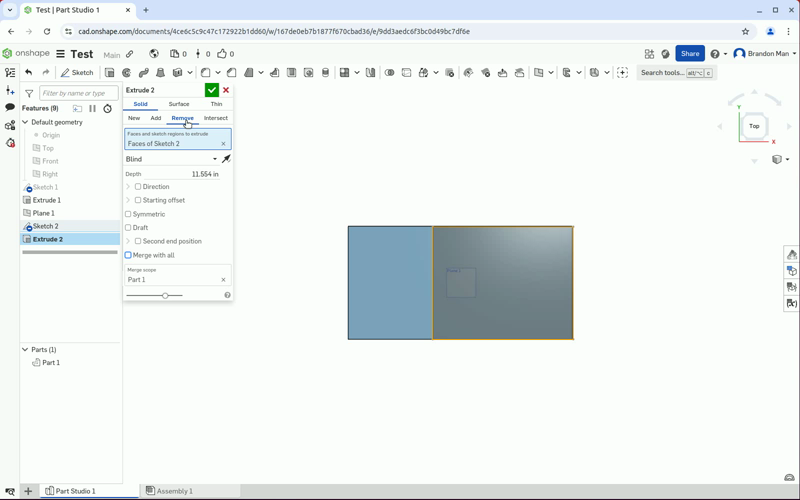
key(space)
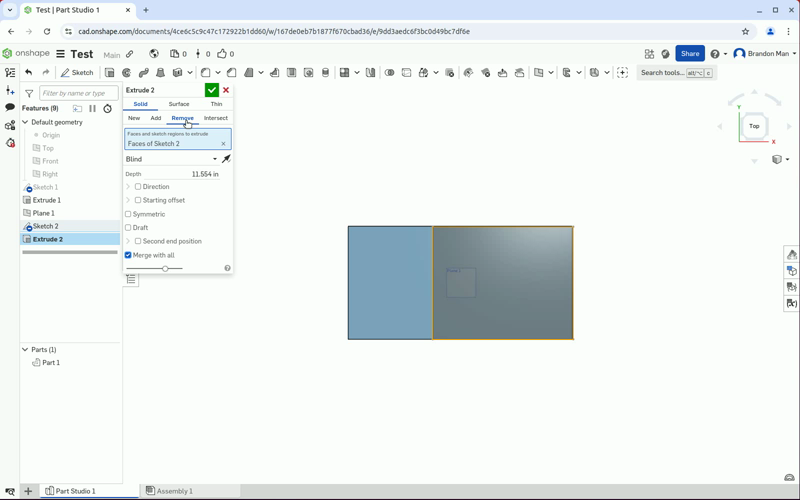
key(enter)
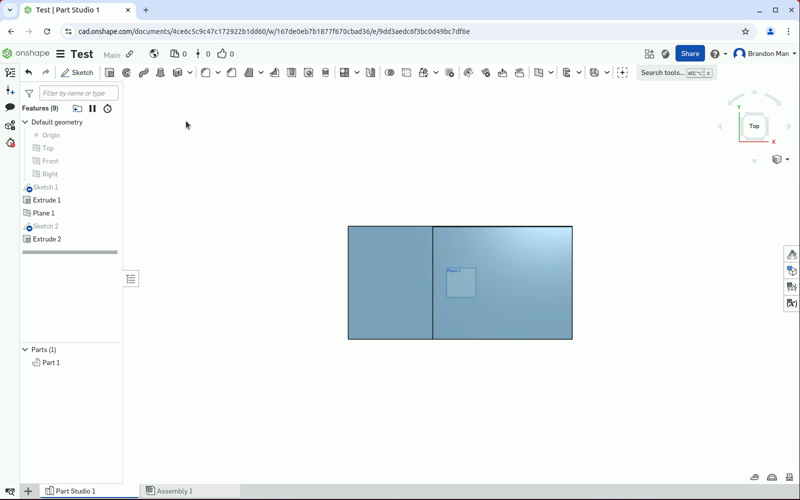
key(shift+h)
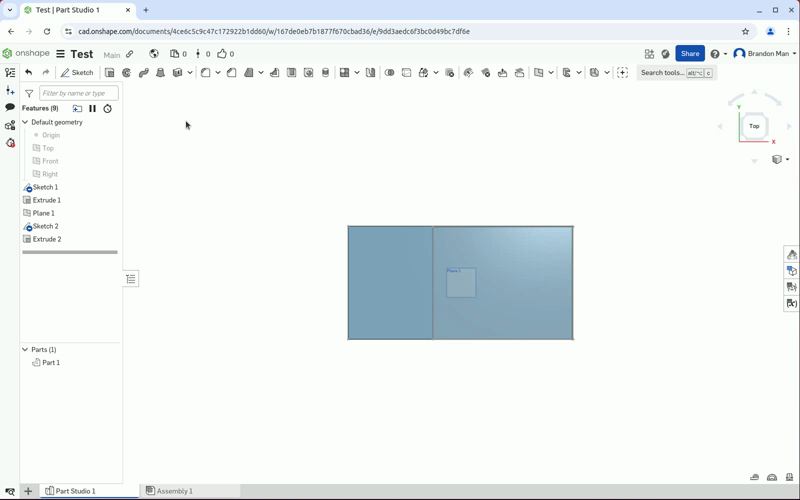
key(shift+h)
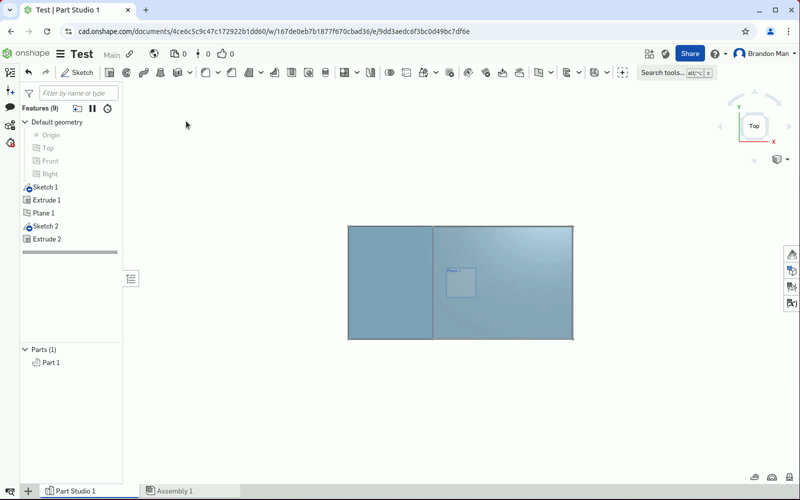
key(shift+7)
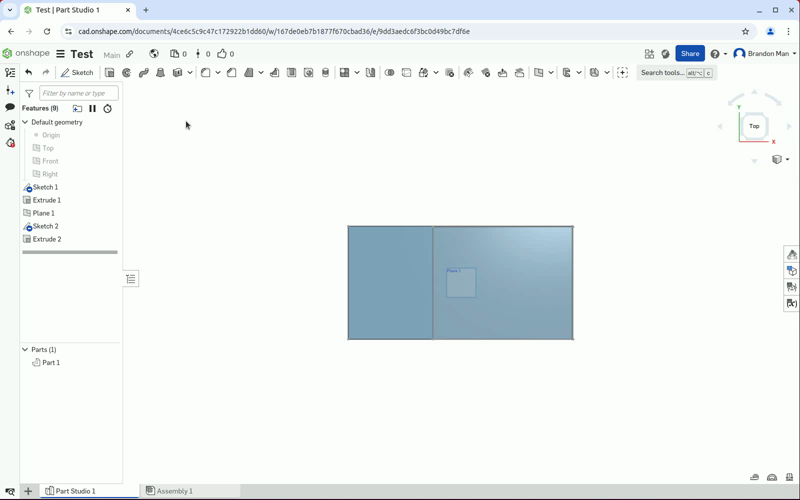
key(up, 3)
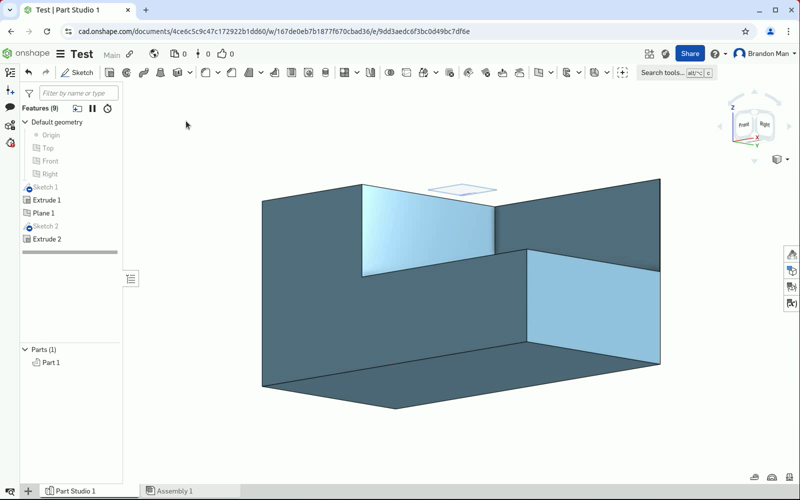
key(left, 3)
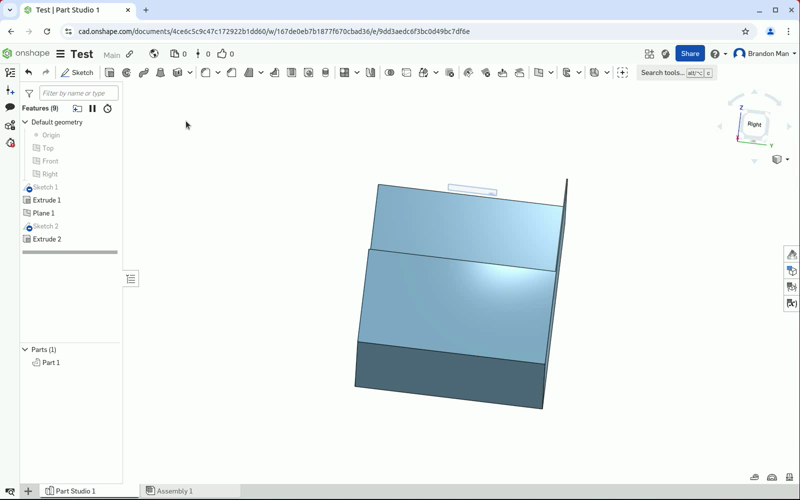
key(right, 3)
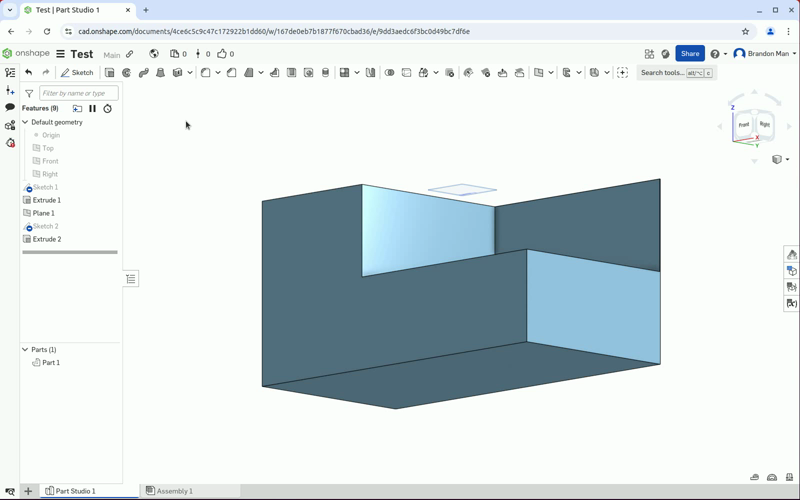
key(down, 3)
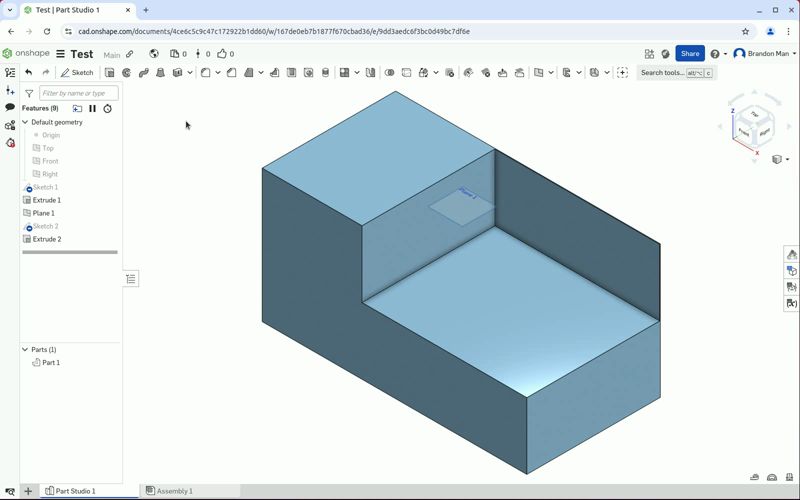
mouse_move(73, 189)
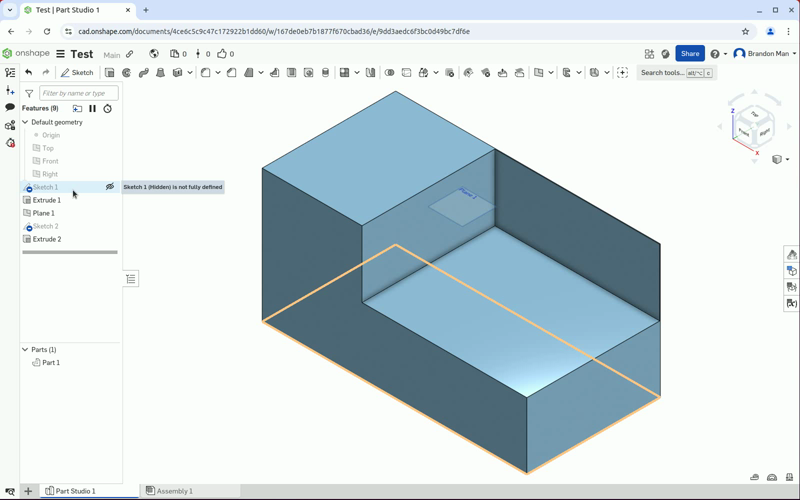
click(73, 189)